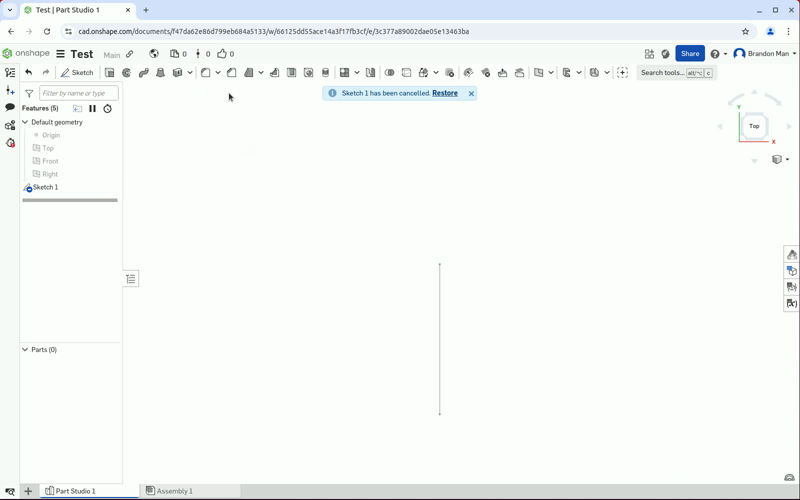
key(shift+h)
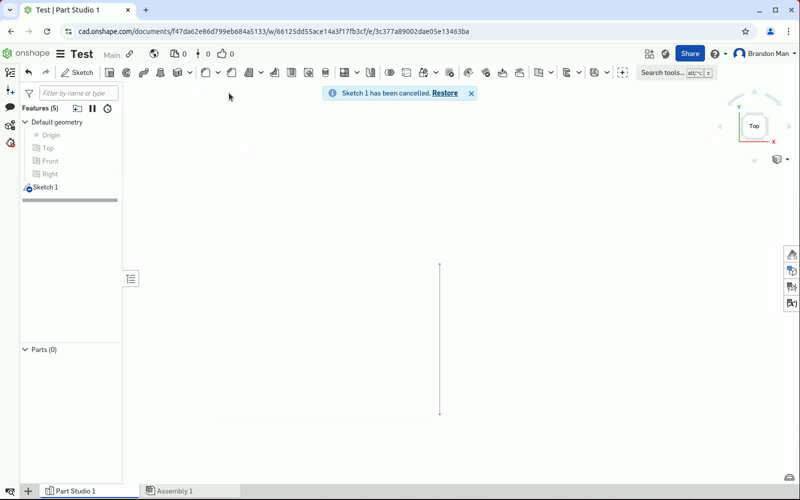
key(shift+s)
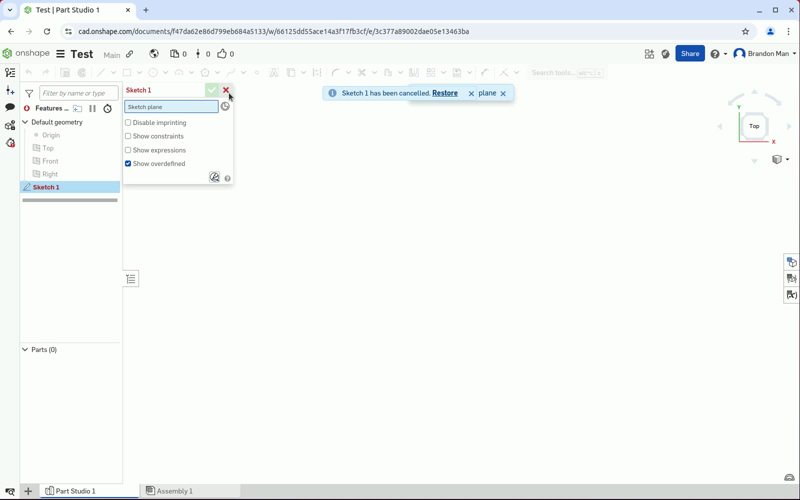
mouse_move(73, 150)
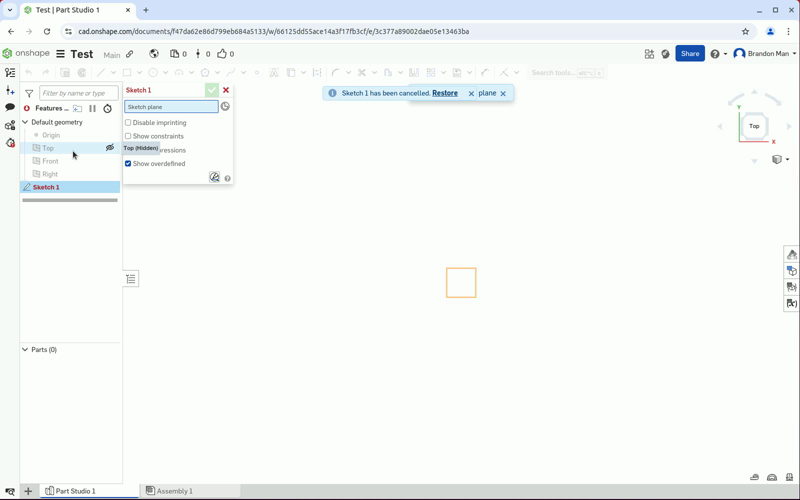
click(73, 150)
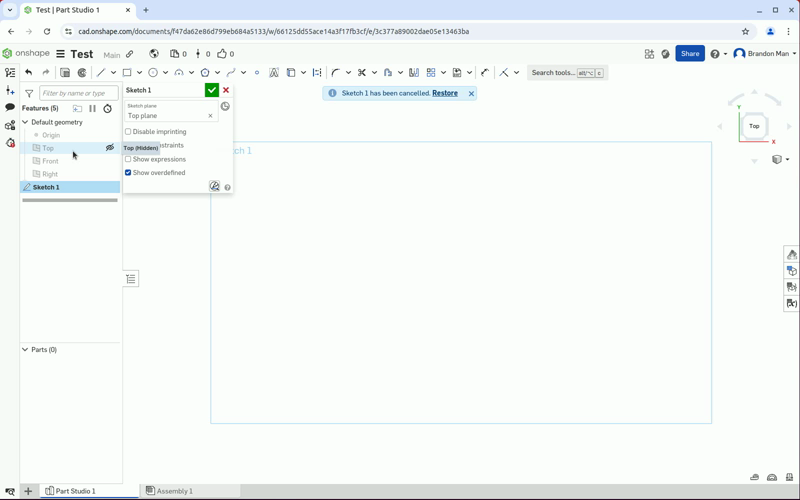
mouse_move(73, 352)
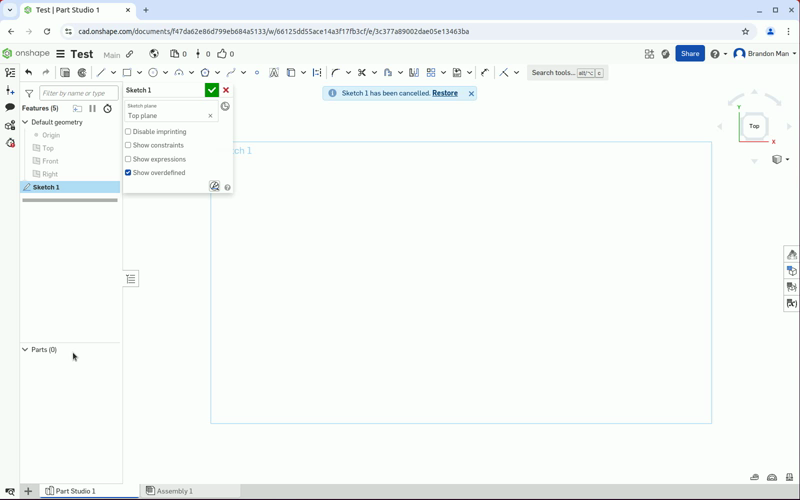
key(y)
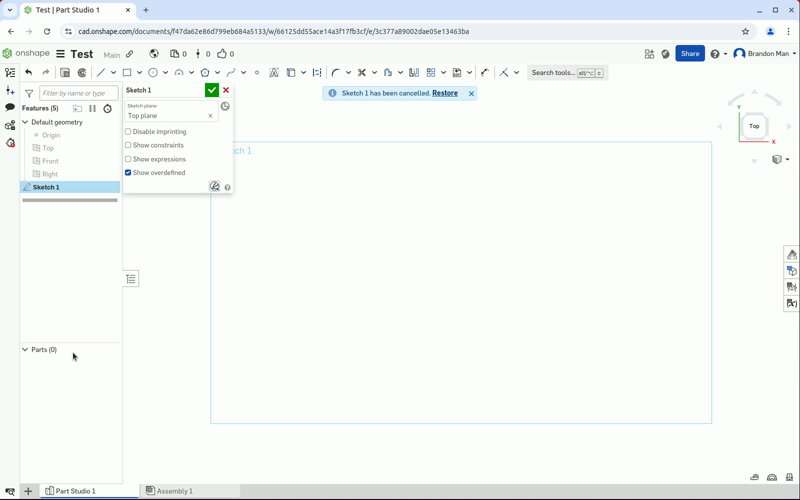
key(c)
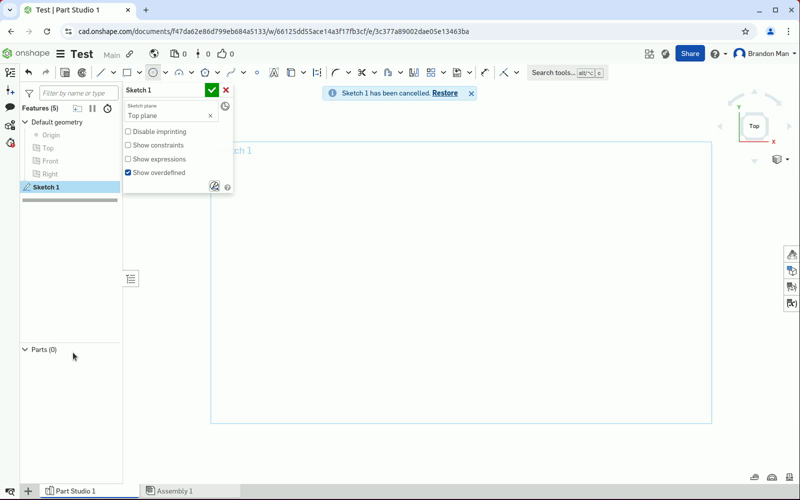
key_down(shift)
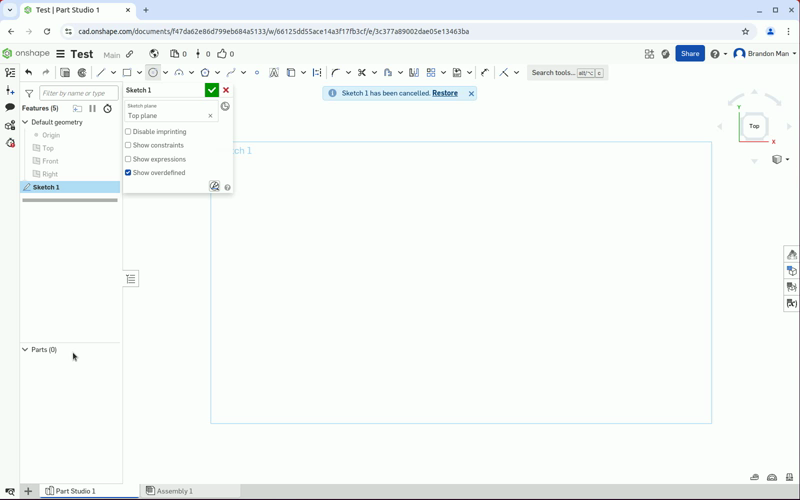
mouse_move(461, 282)
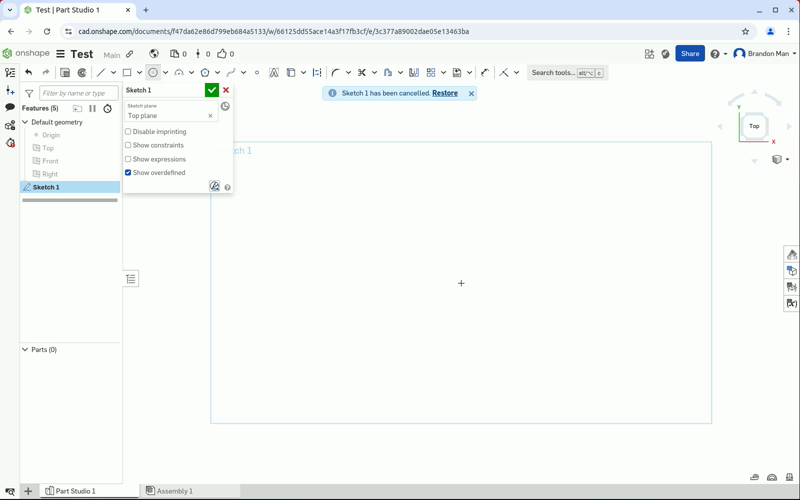
click(461, 282)
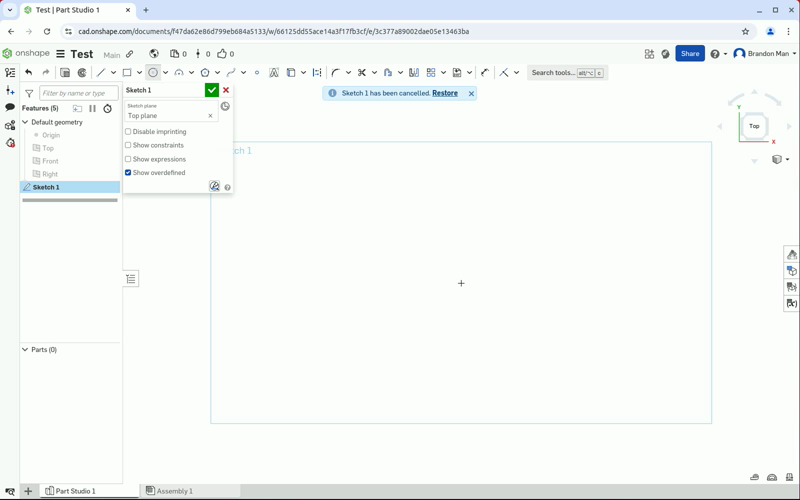
key_up(shift)
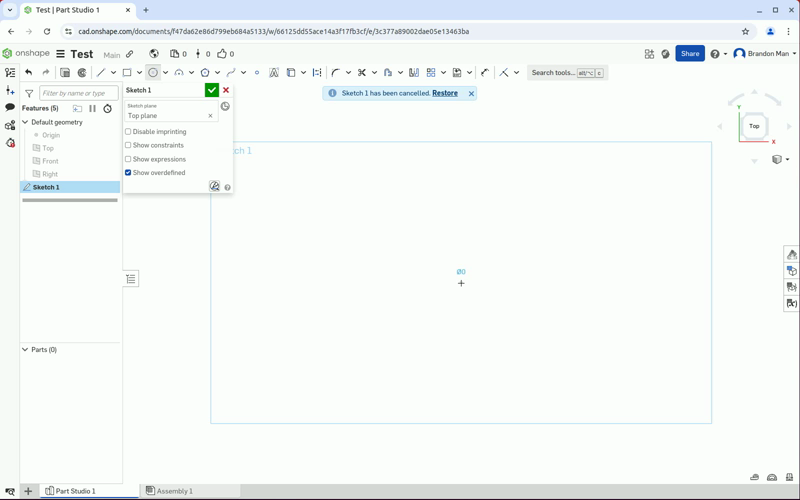
mouse_move(574, 282)
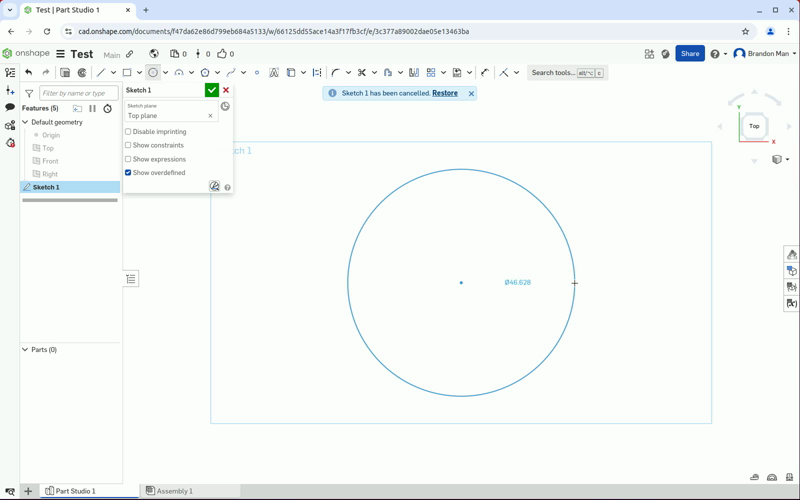
click(574, 282)
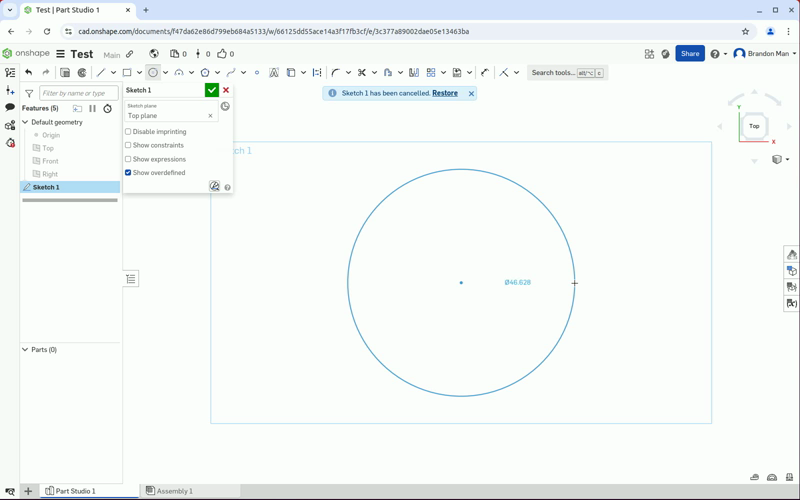
key(esc)
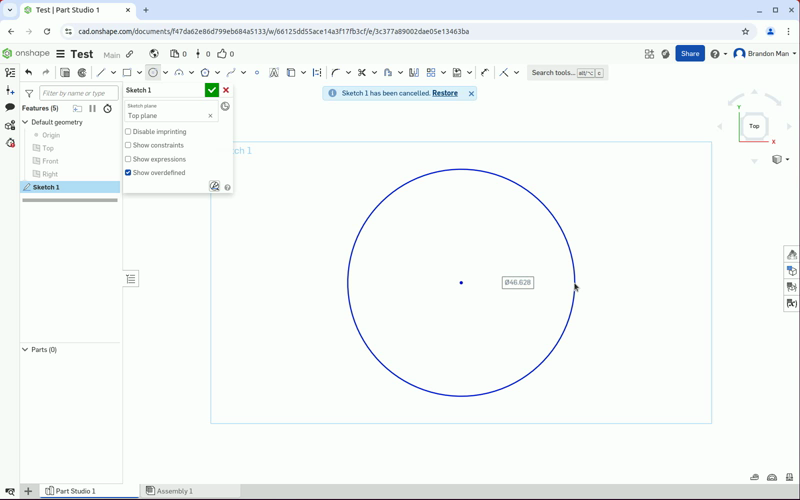
key(c)
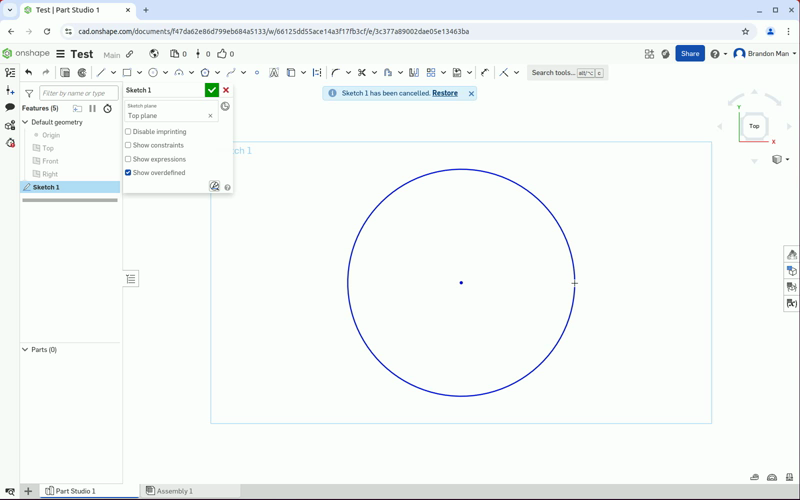
key_down(shift)
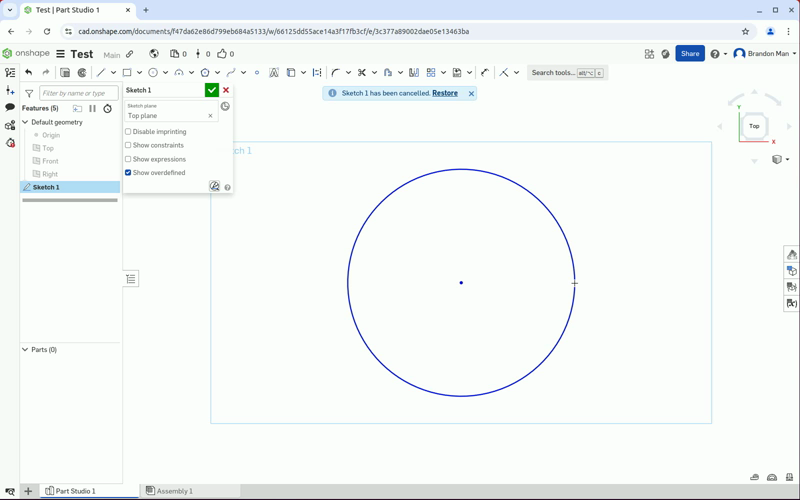
mouse_move(461, 282)
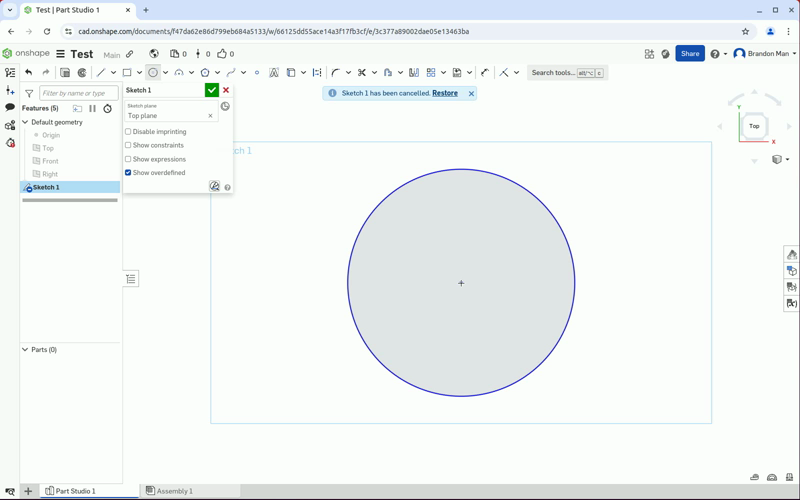
click(461, 282)
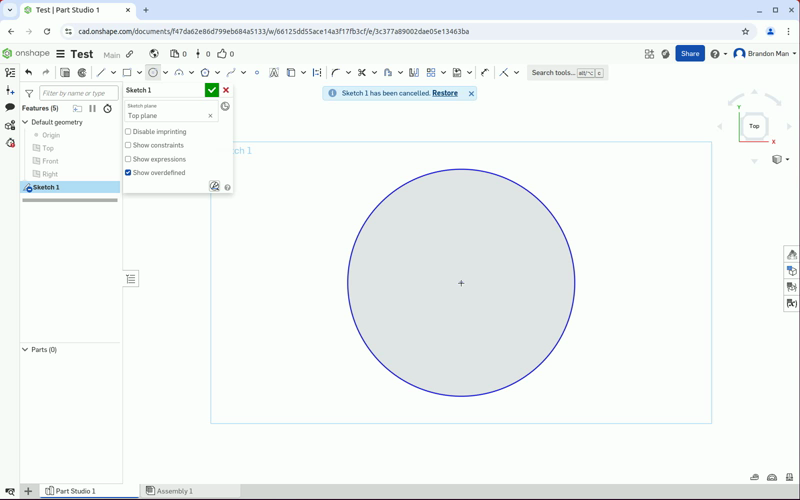
key_up(shift)
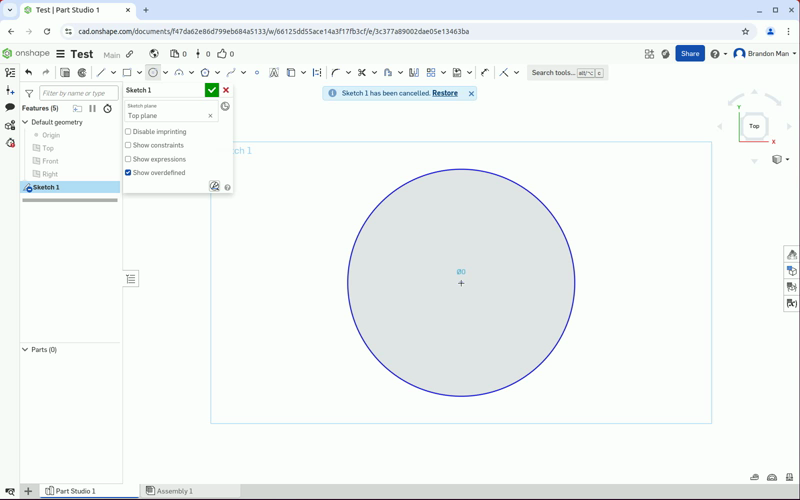
mouse_move(572, 282)
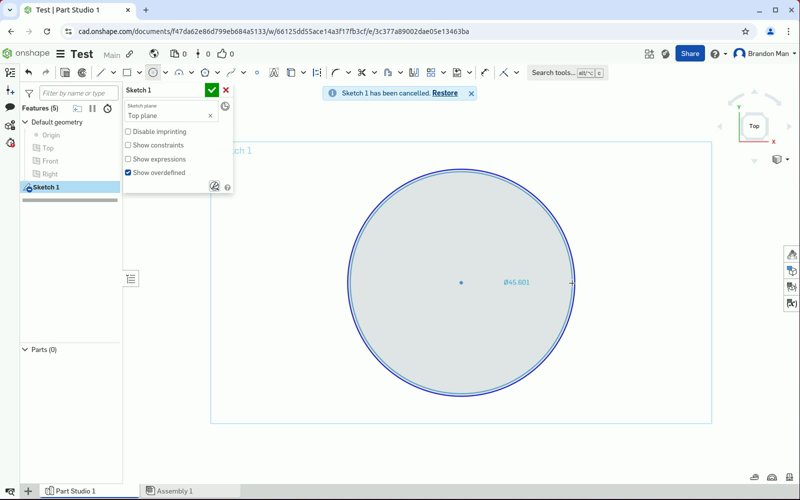
scroll(6)
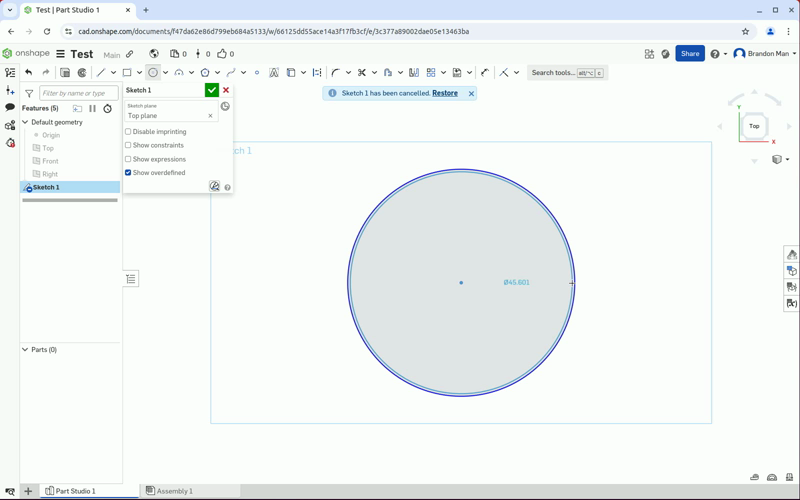
scroll(6)
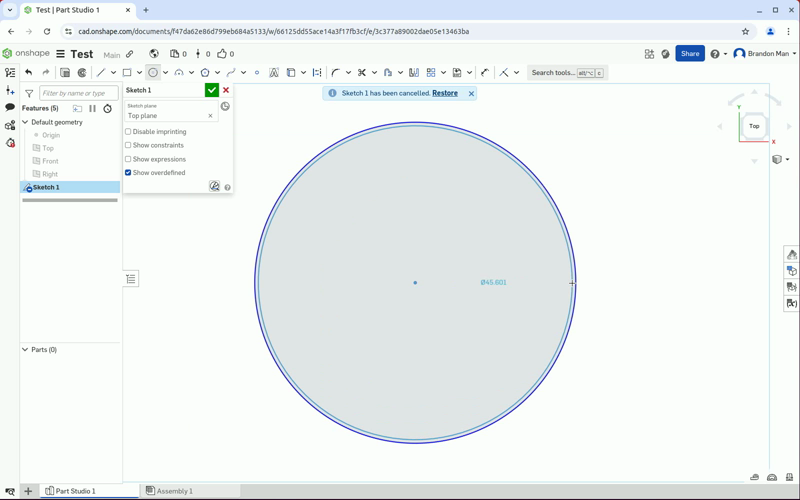
scroll(6)
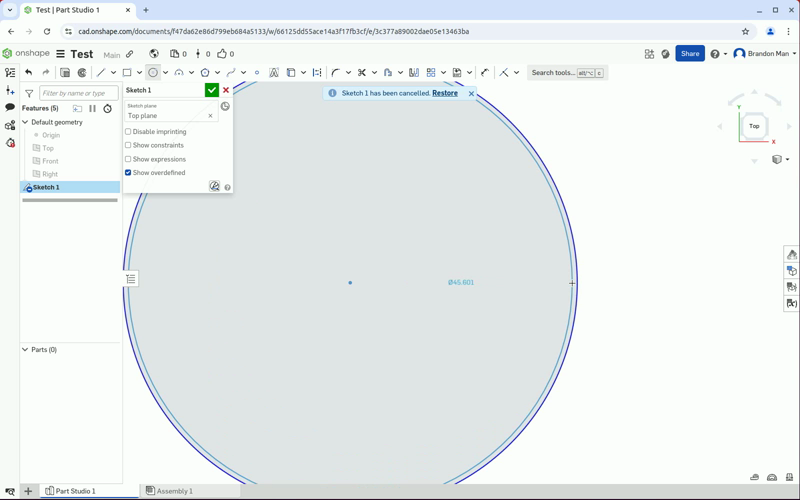
scroll(6)
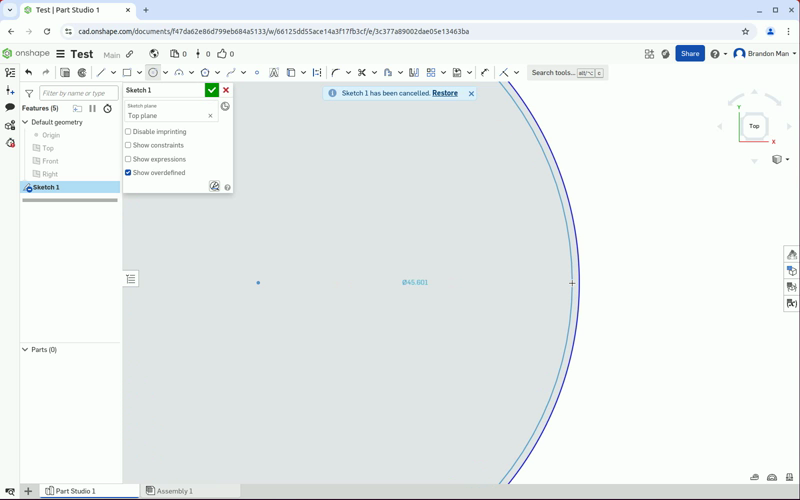
scroll(6)
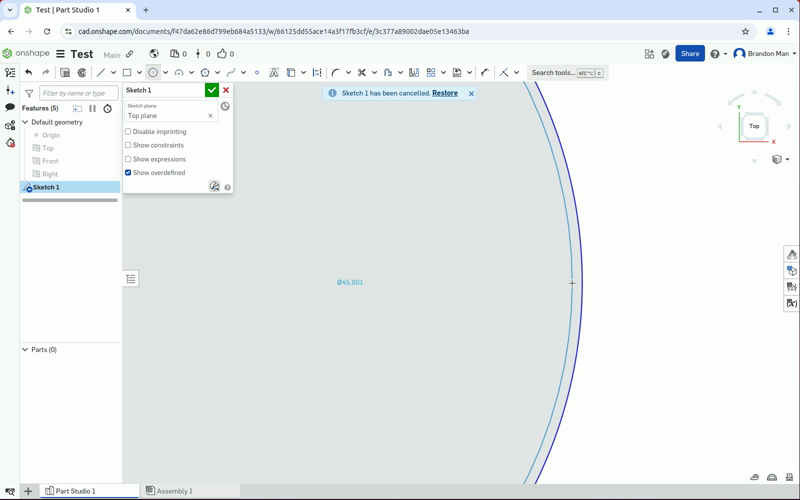
scroll(6)
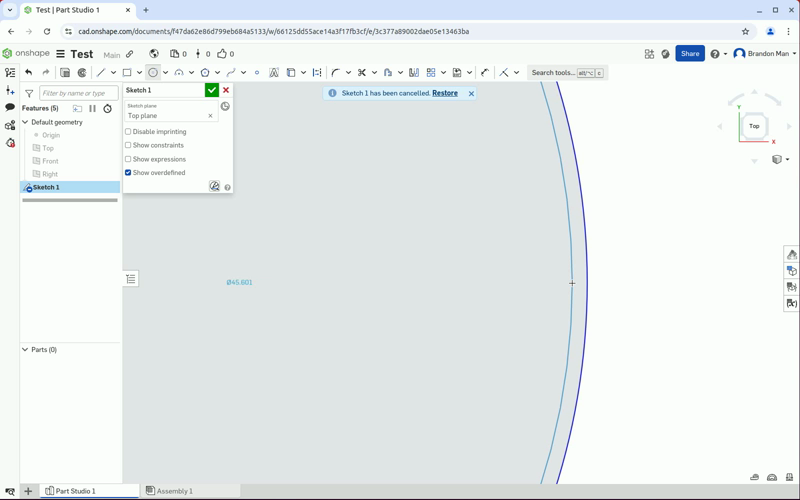
scroll(6)
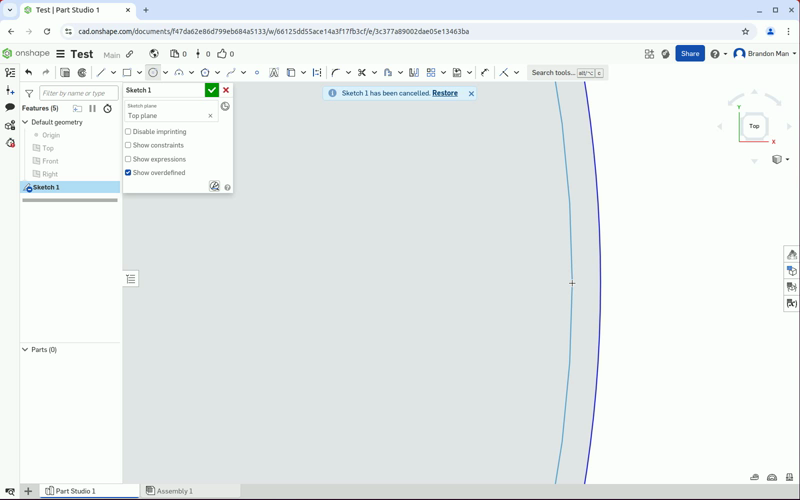
click(572, 282)
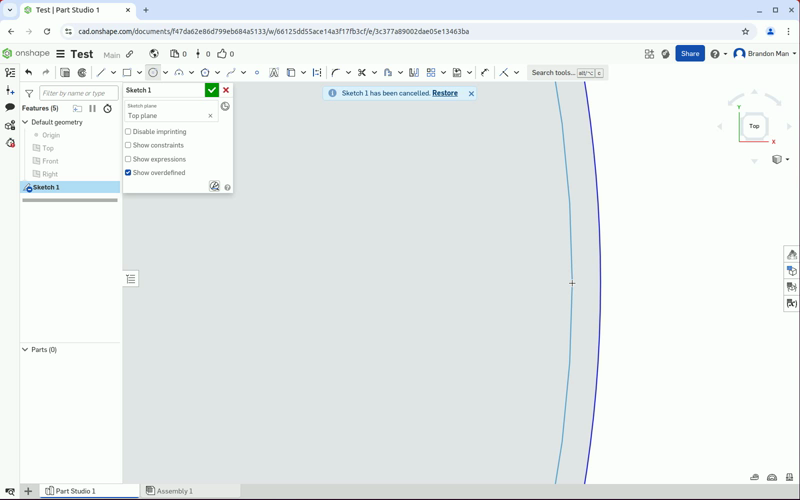
scroll(-6)
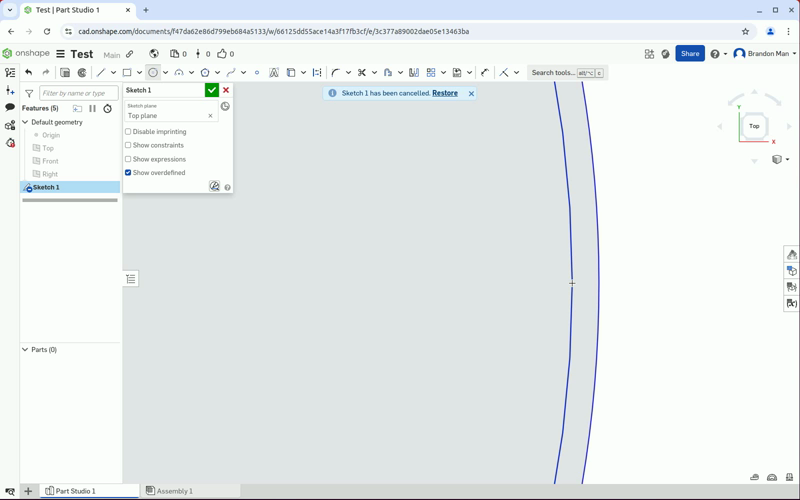
scroll(-6)
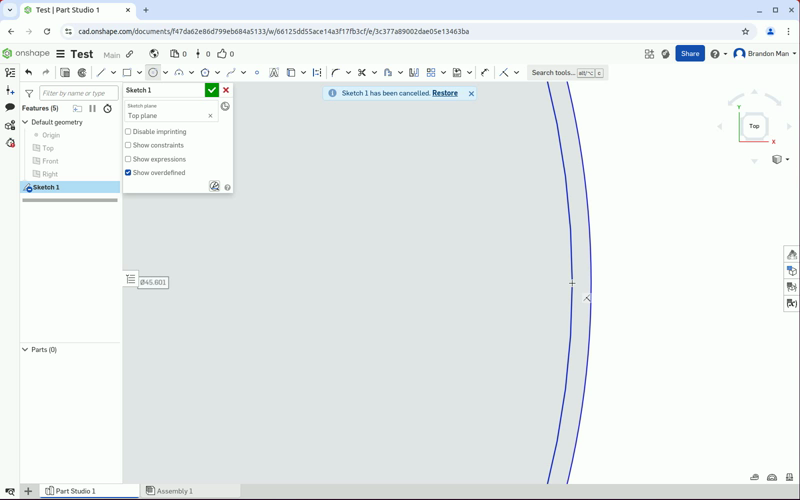
scroll(-6)
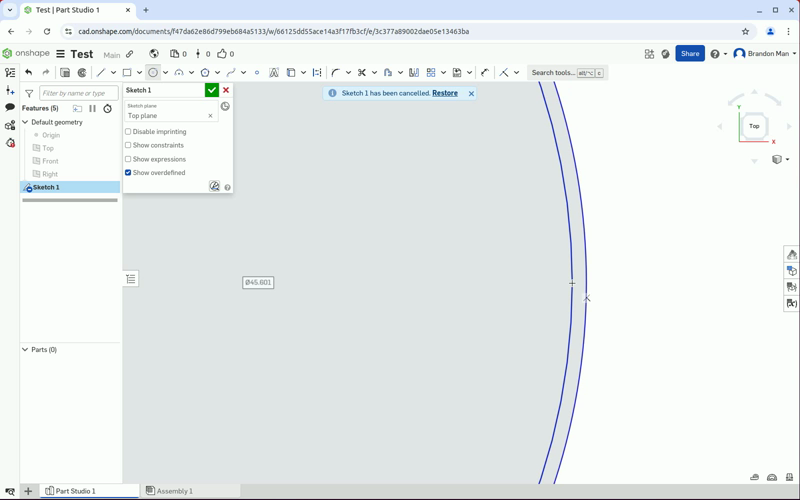
scroll(-6)
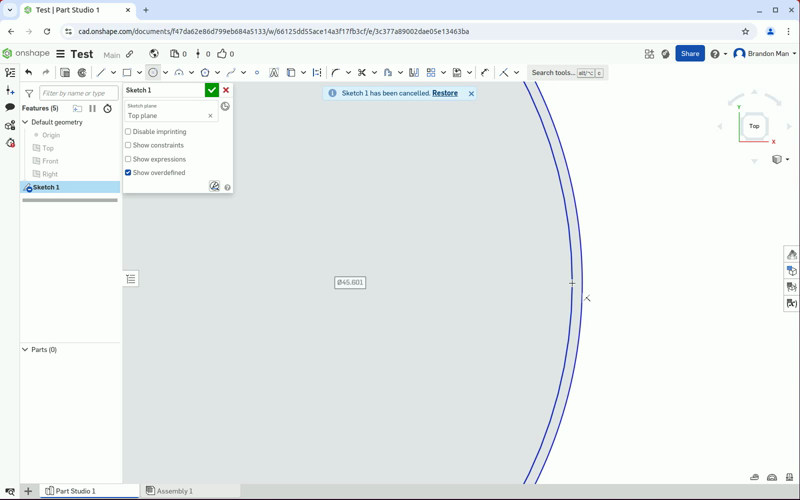
scroll(-6)
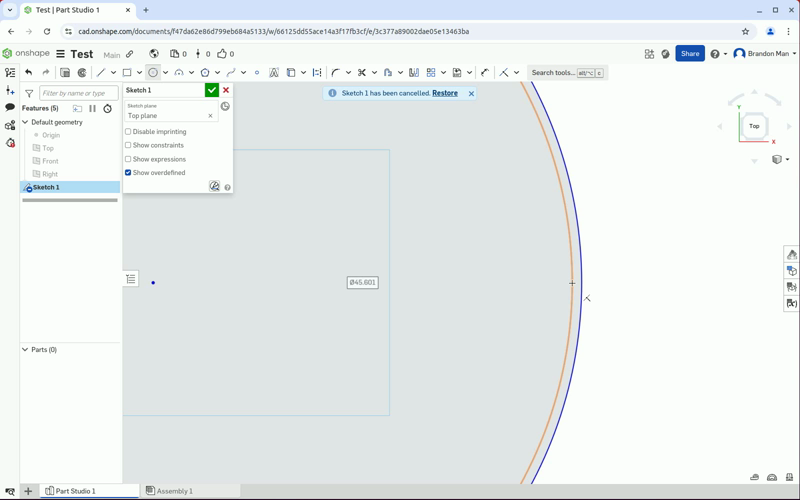
scroll(-6)
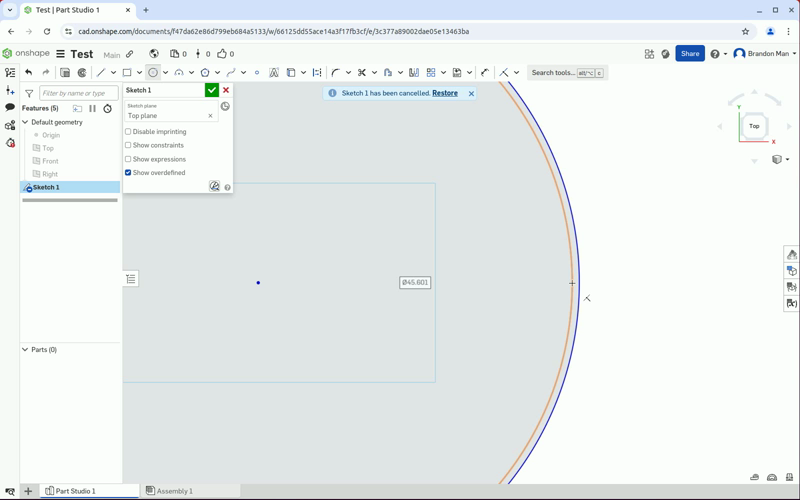
scroll(-6)
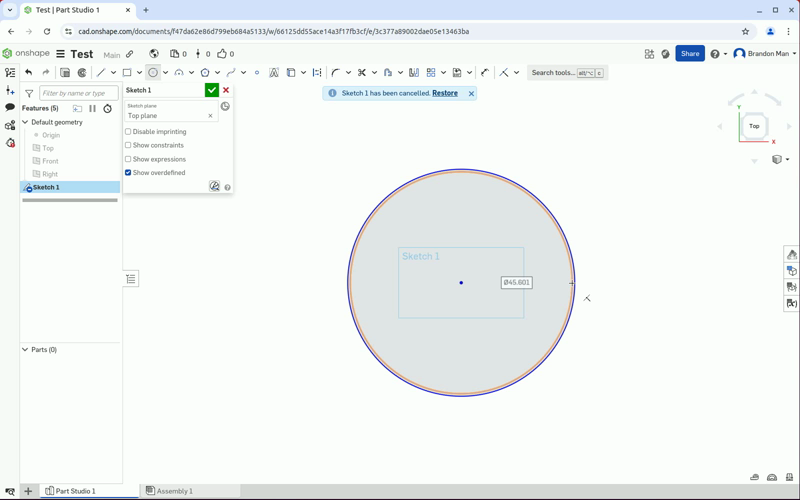
key(esc)
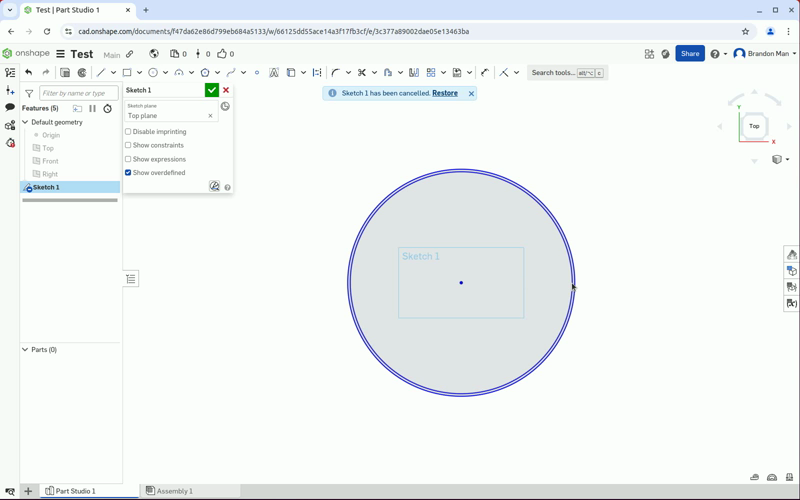
mouse_move(571, 302)
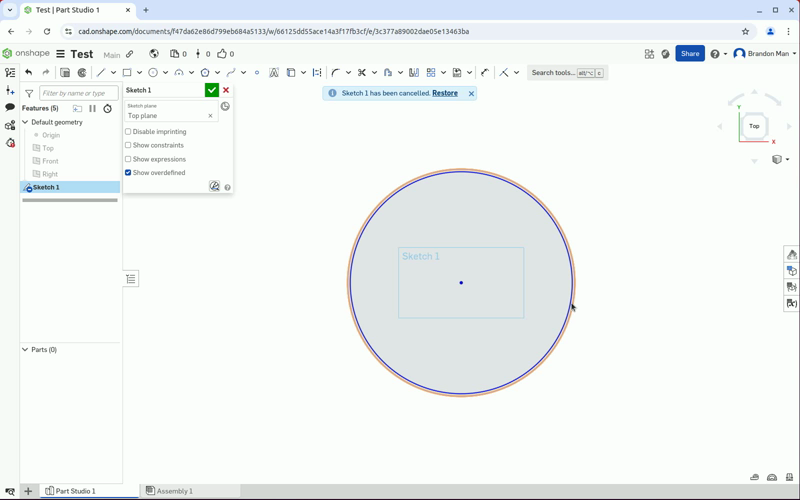
scroll(6)
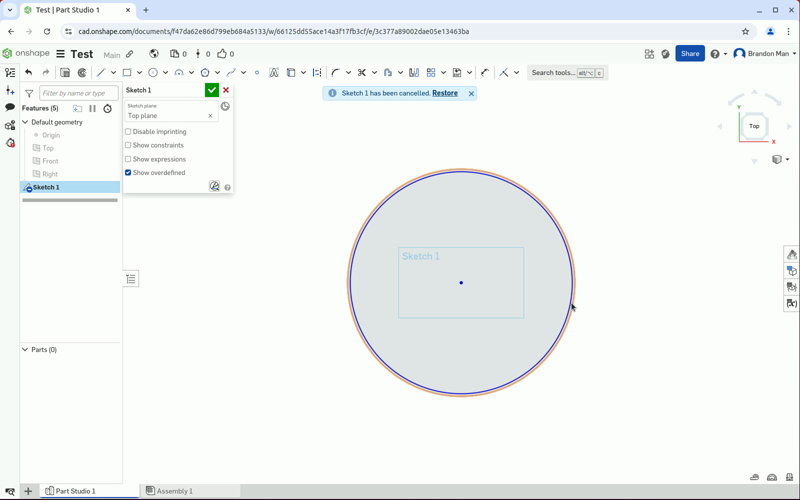
scroll(6)
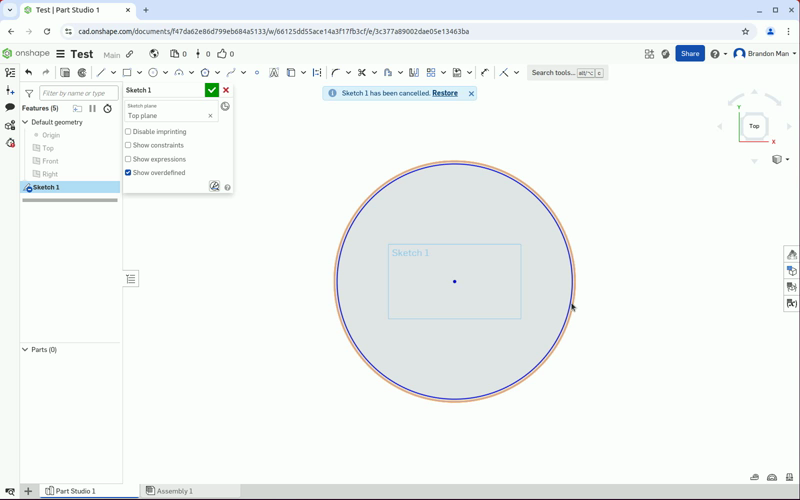
scroll(6)
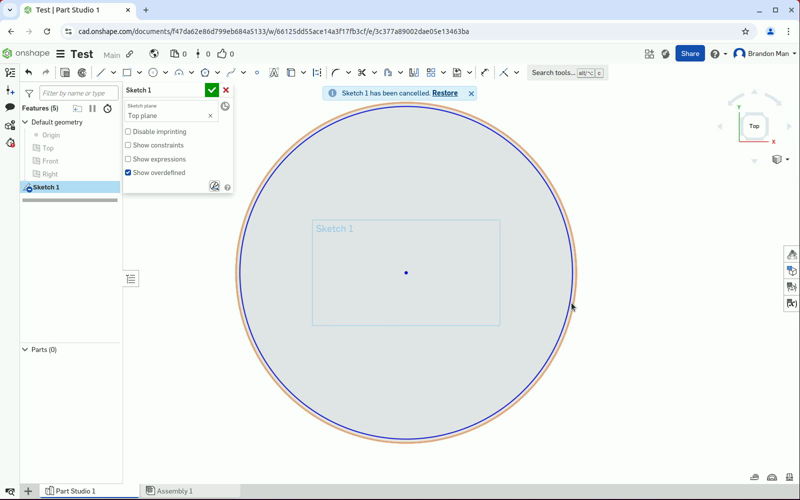
scroll(6)
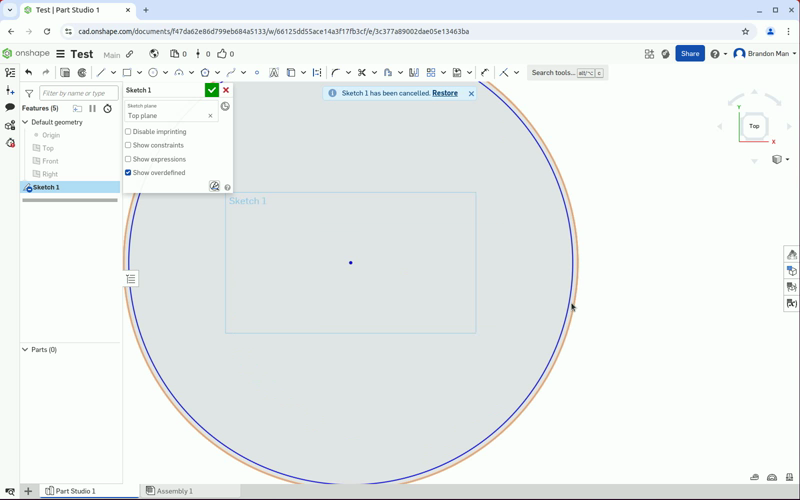
scroll(6)
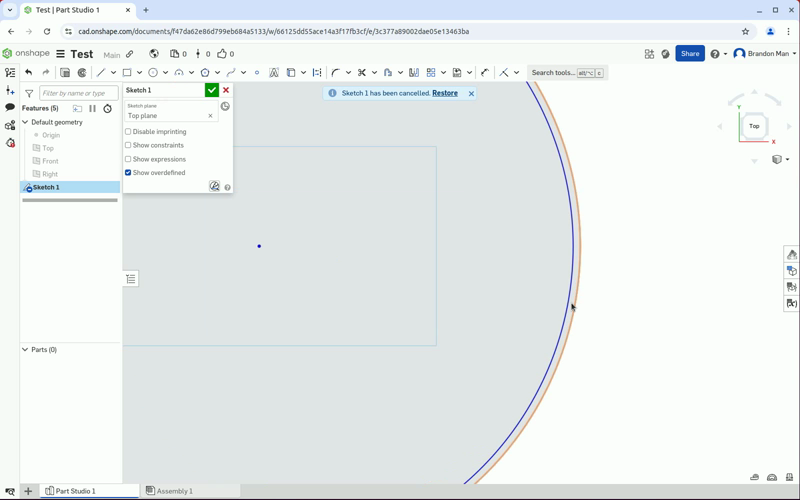
scroll(6)
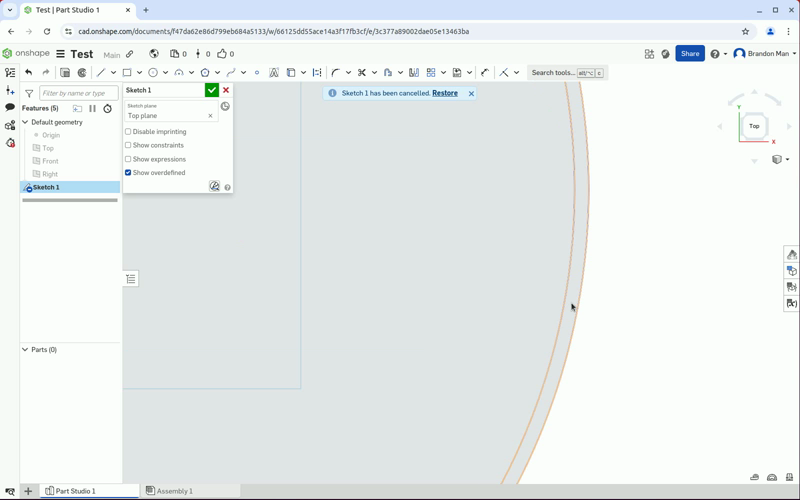
scroll(6)
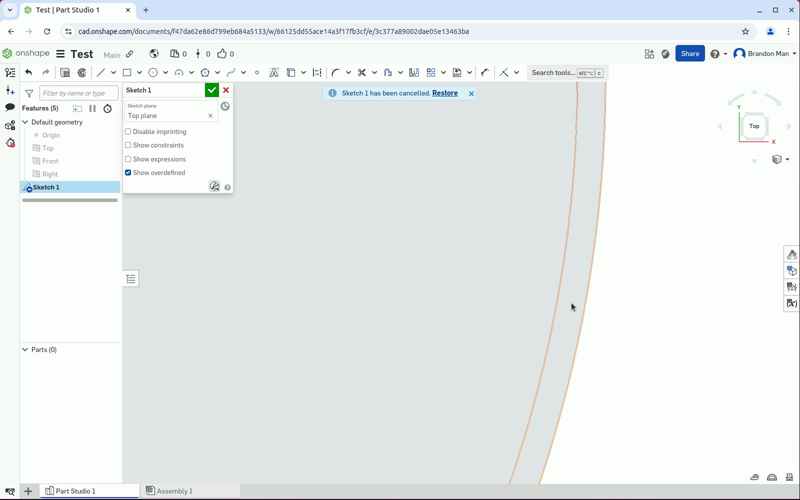
click(571, 302)
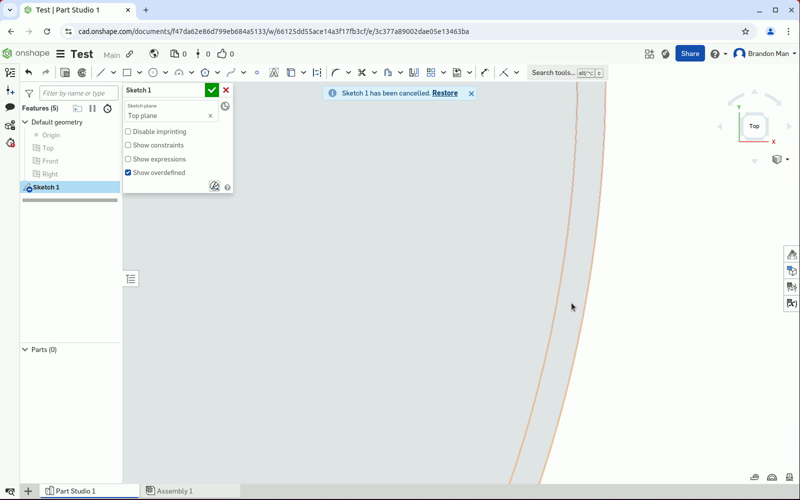
scroll(-6)
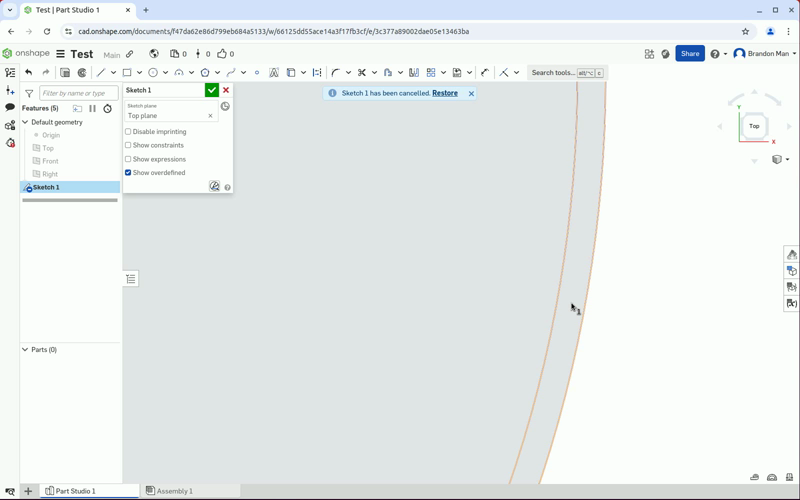
scroll(-6)
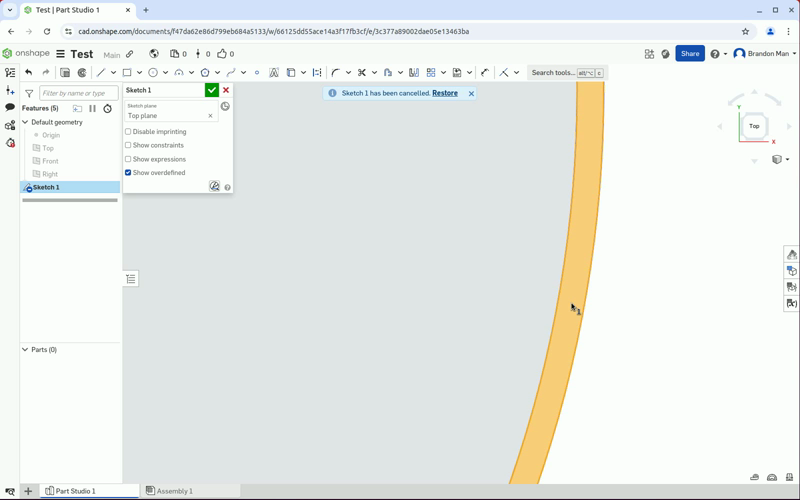
scroll(-6)
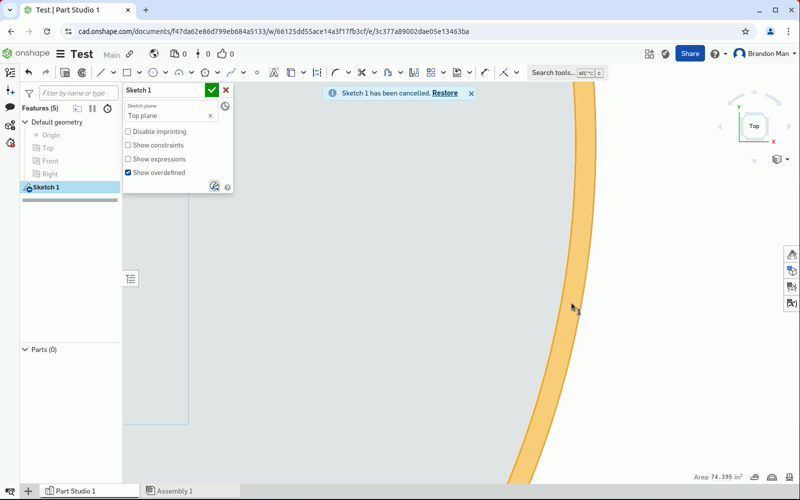
scroll(-6)
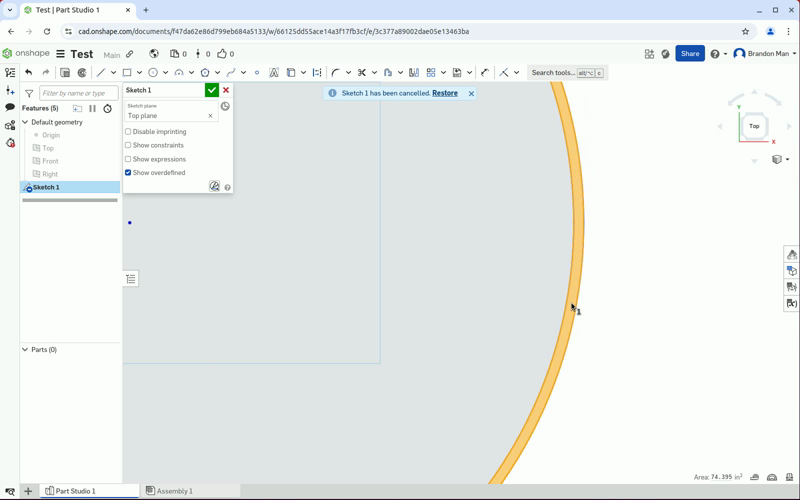
scroll(-6)
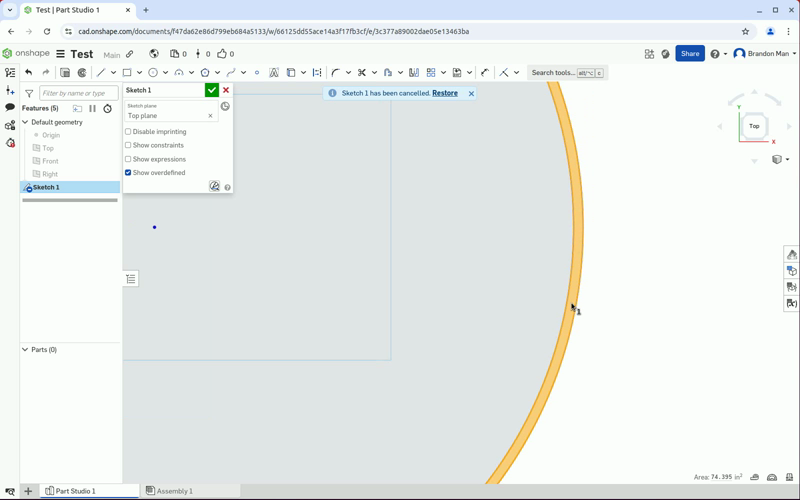
scroll(-6)
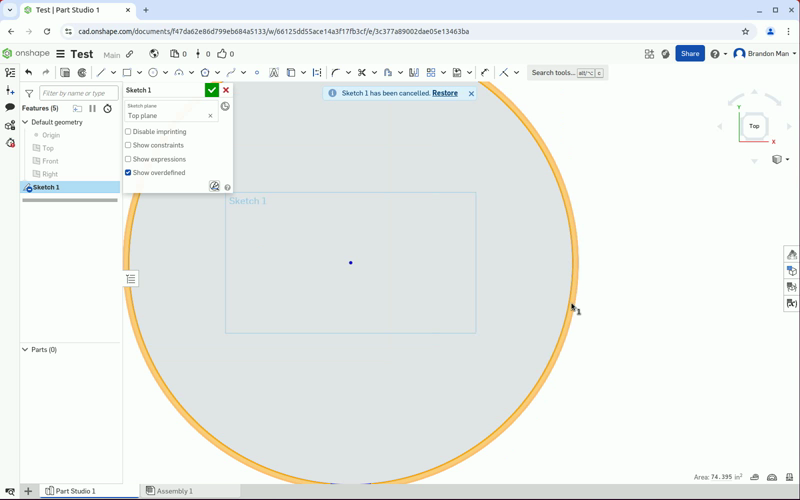
scroll(-6)
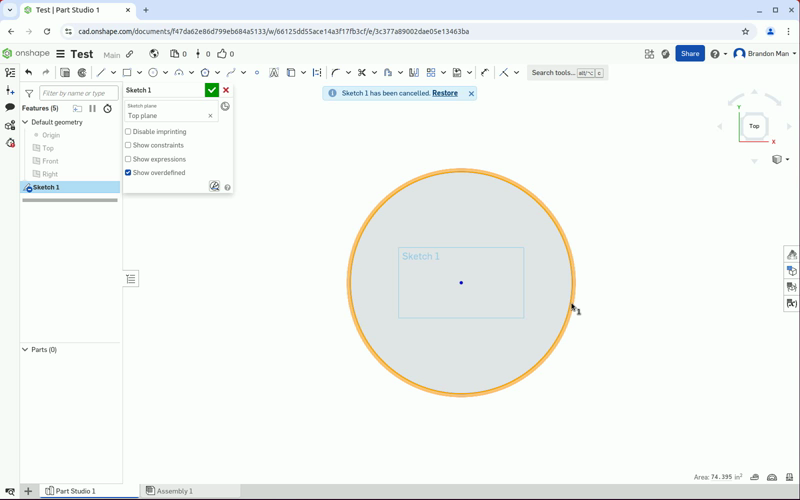
mouse_move(73, 352)
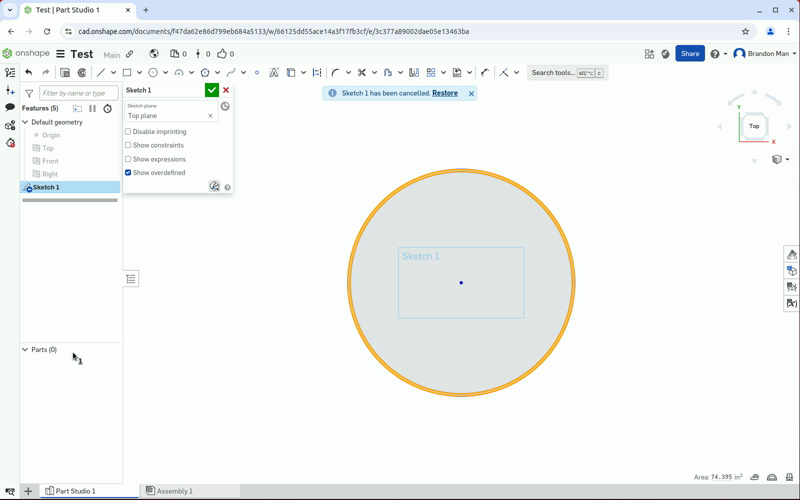
key(shift+y)
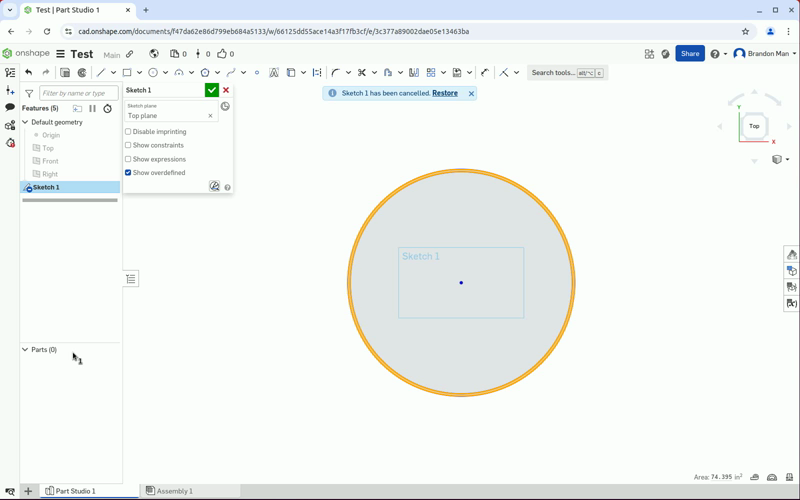
key(shift+e)
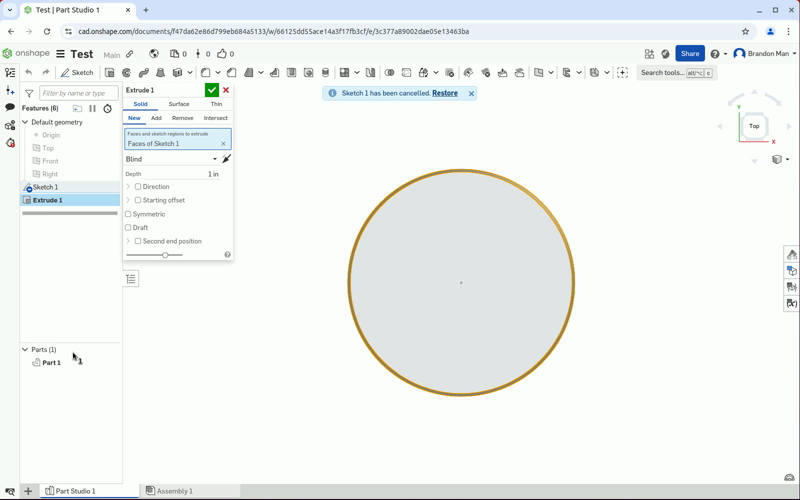
mouse_move(143, 106)
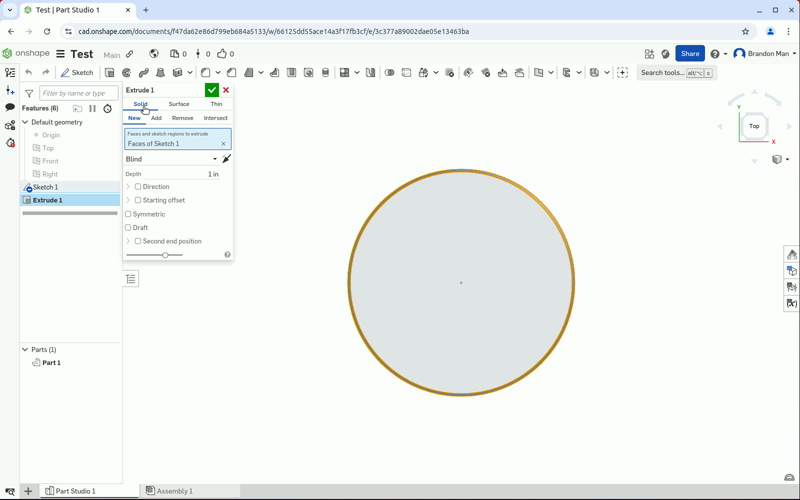
click(143, 106)
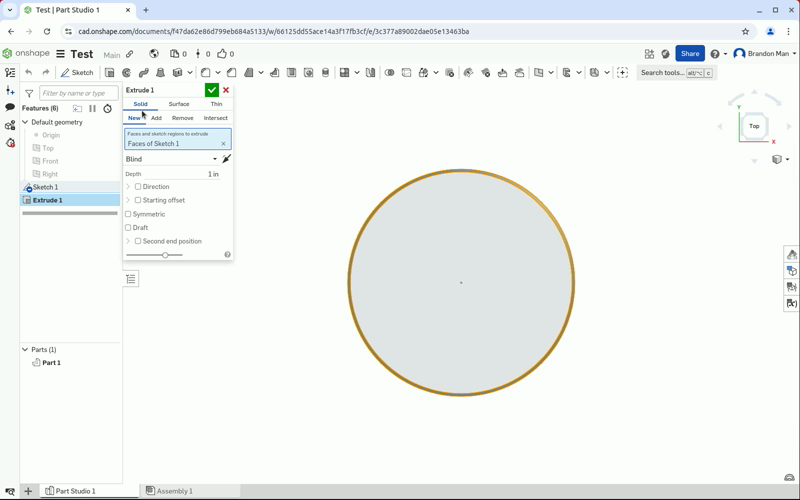
mouse_move(137, 120)
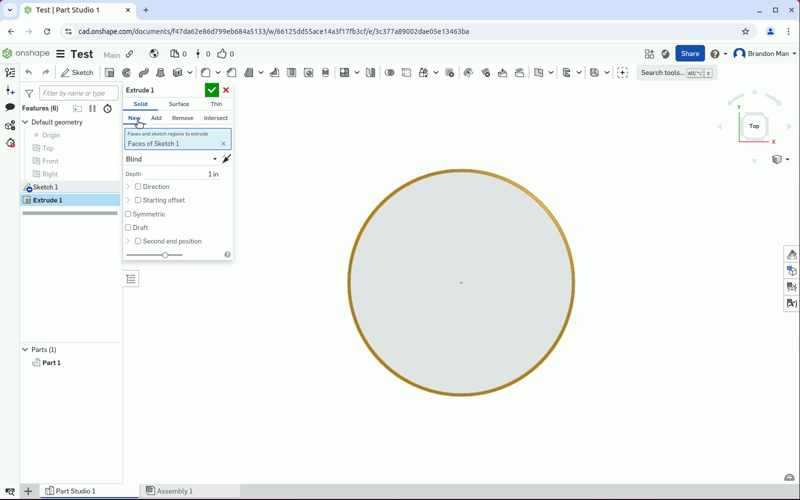
click(137, 120)
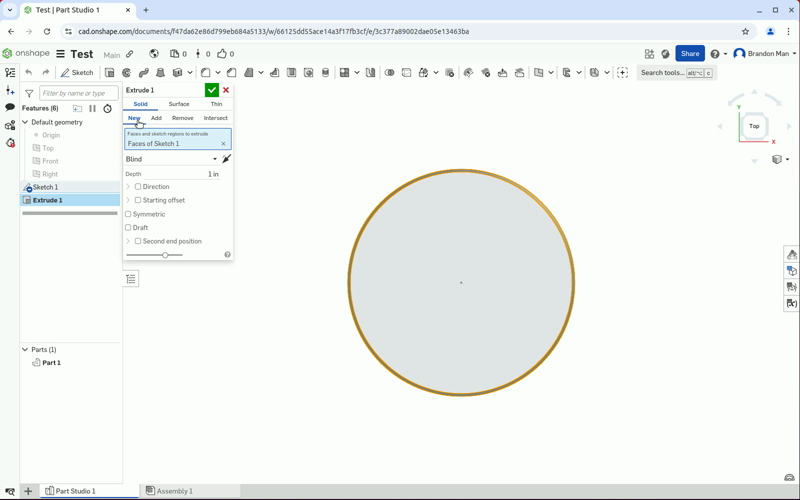
key(tab, 4)
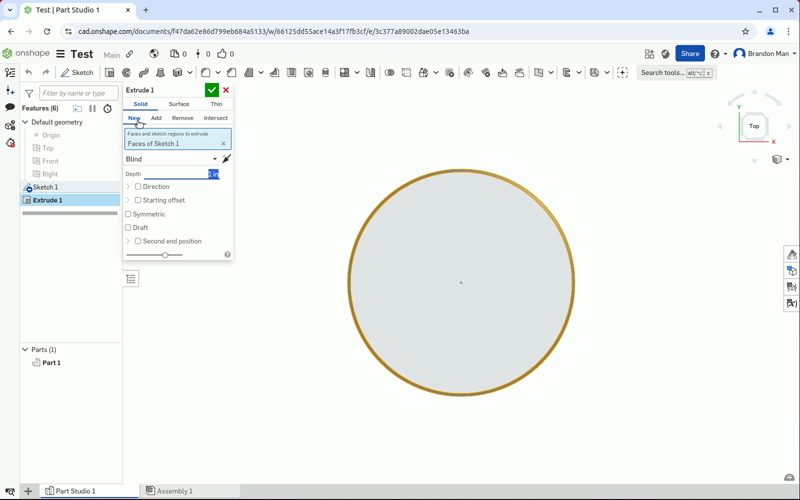
text(6.499)
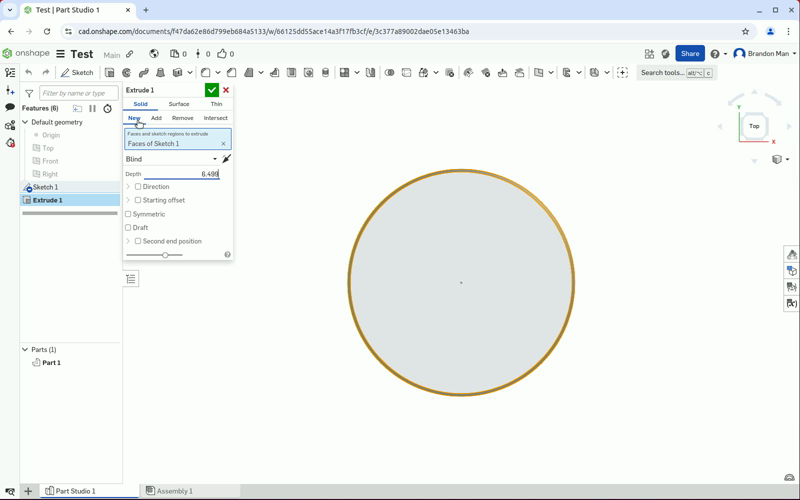
key(enter)
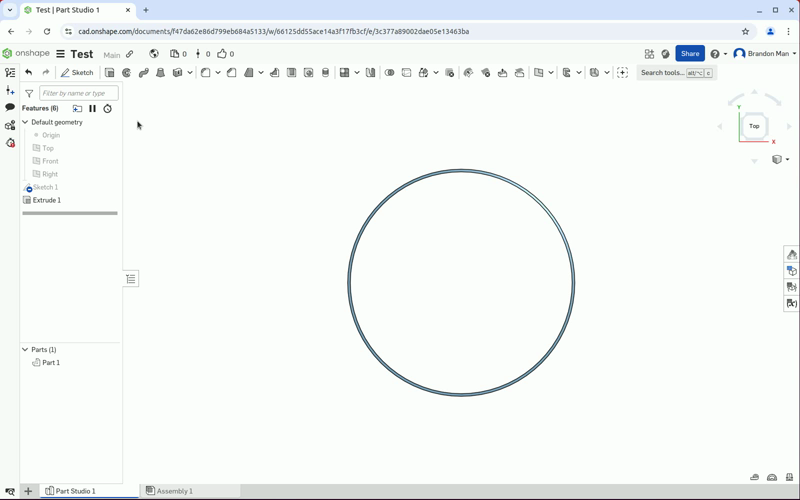
key(shift+h)
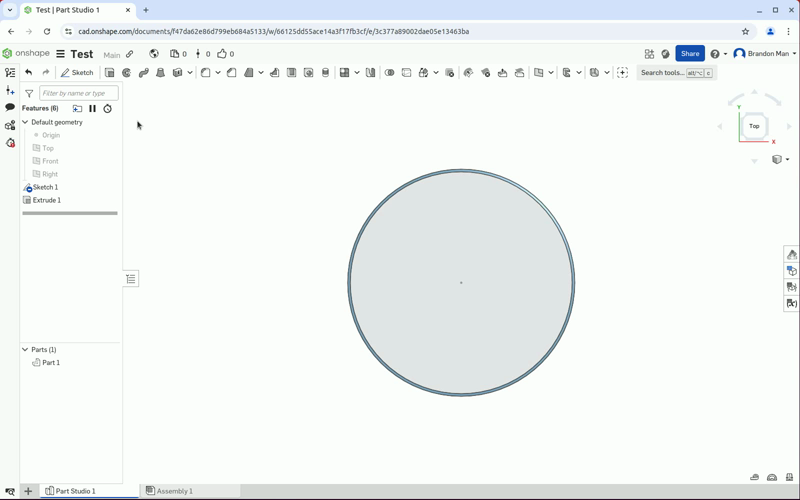
key(shift+h)
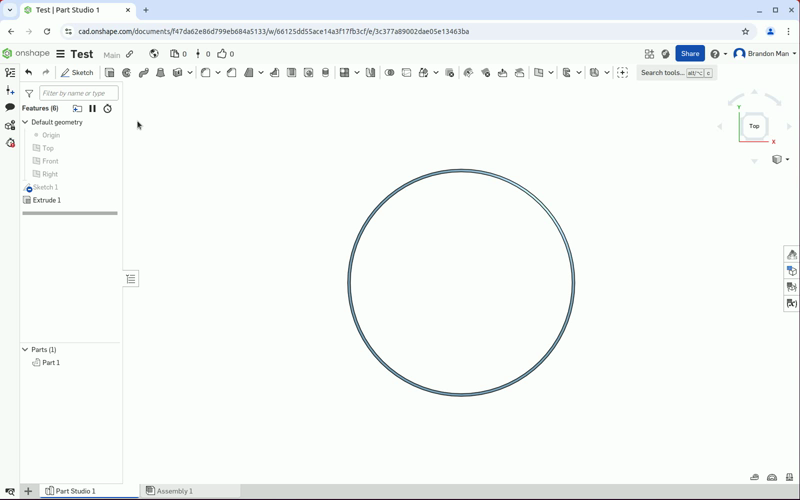
mouse_move(73, 189)
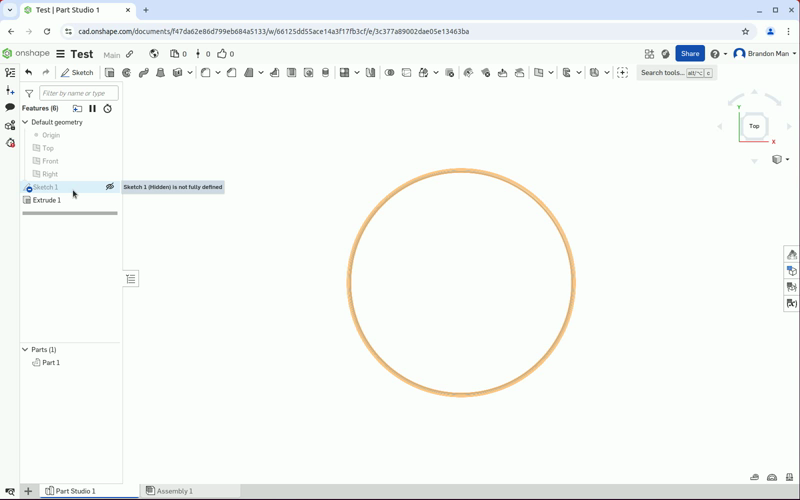
click(73, 189)
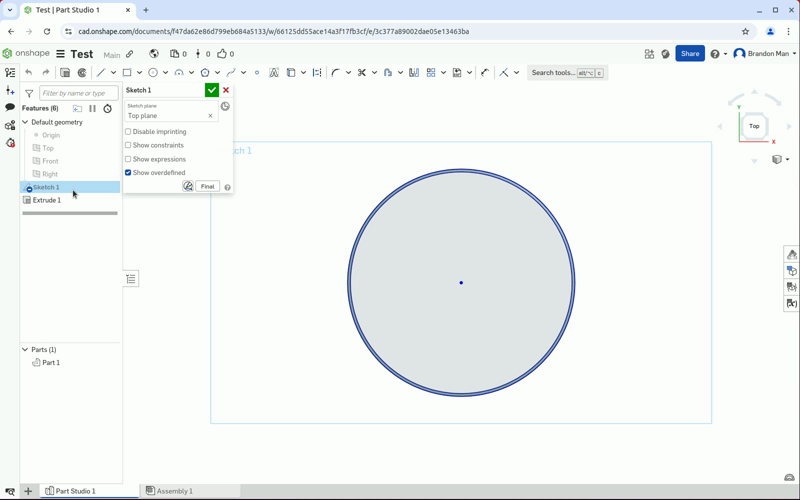
mouse_move(229, 92)
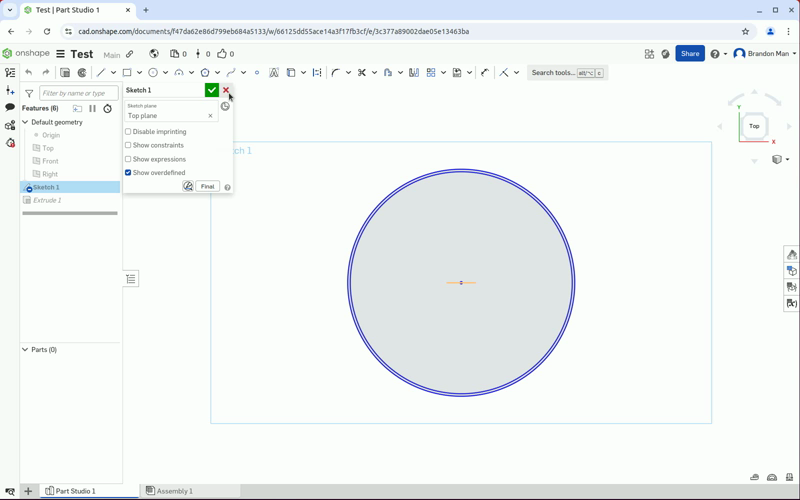
click(229, 92)
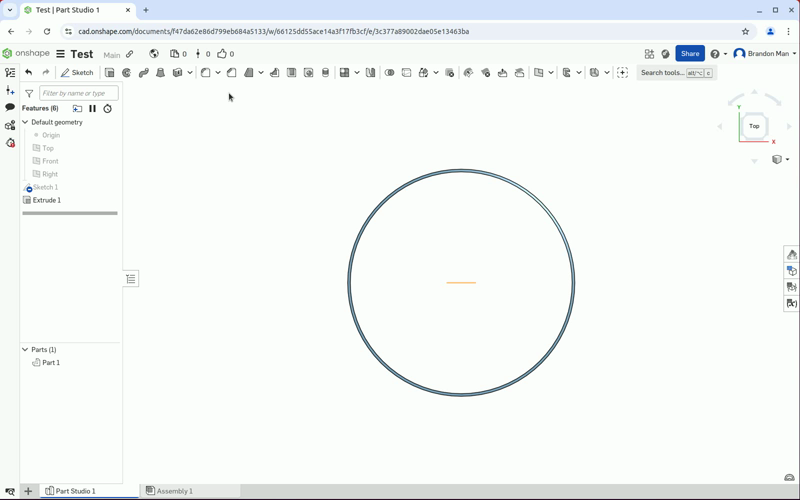
mouse_move(73, 352)
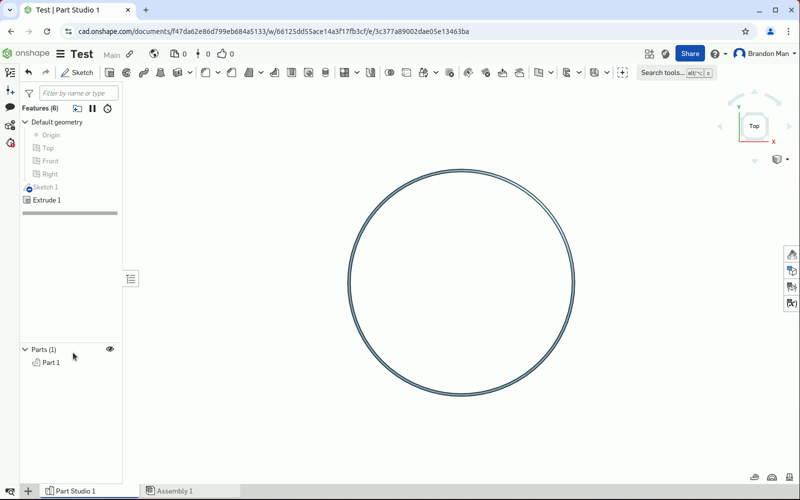
key(y)
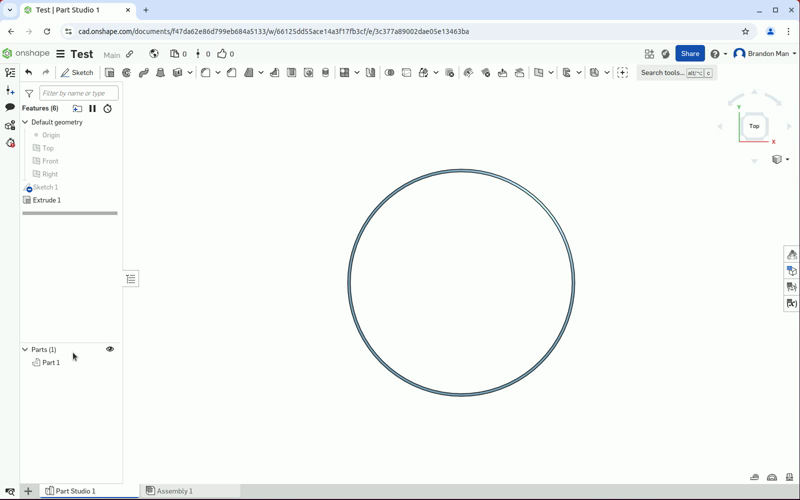
key(shift+p)
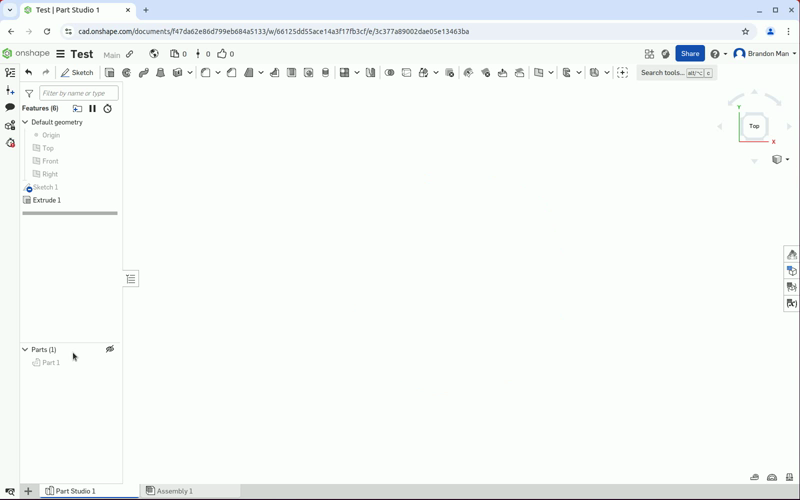
key(space)
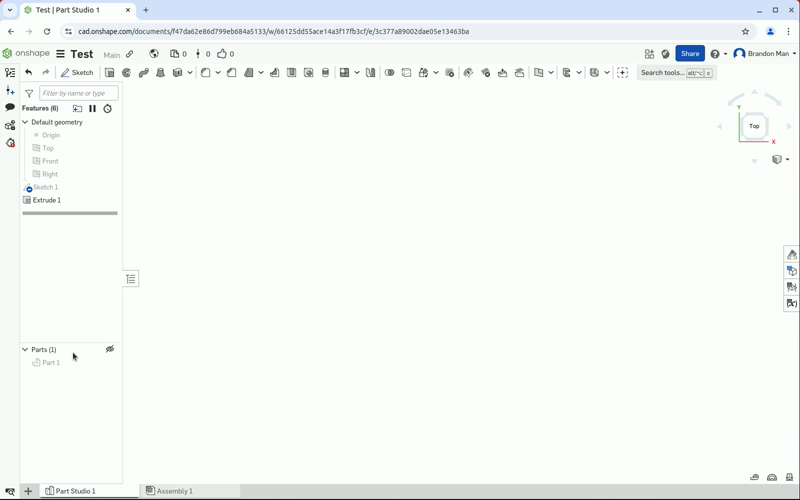
key_down(shift)
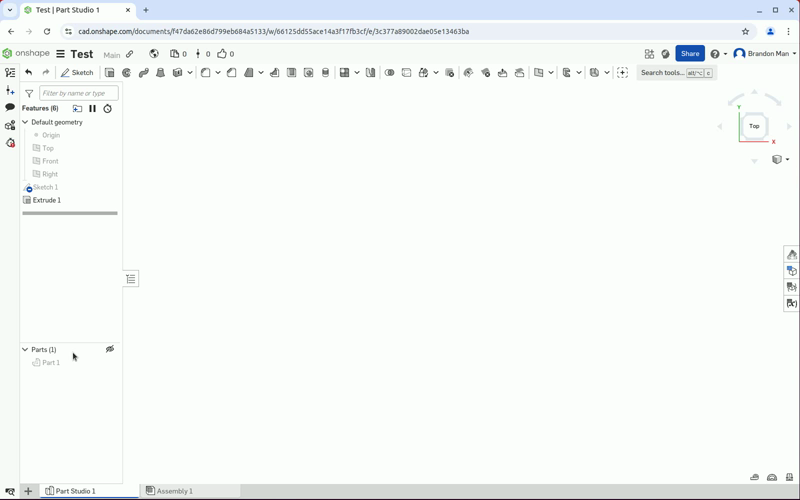
key(up)
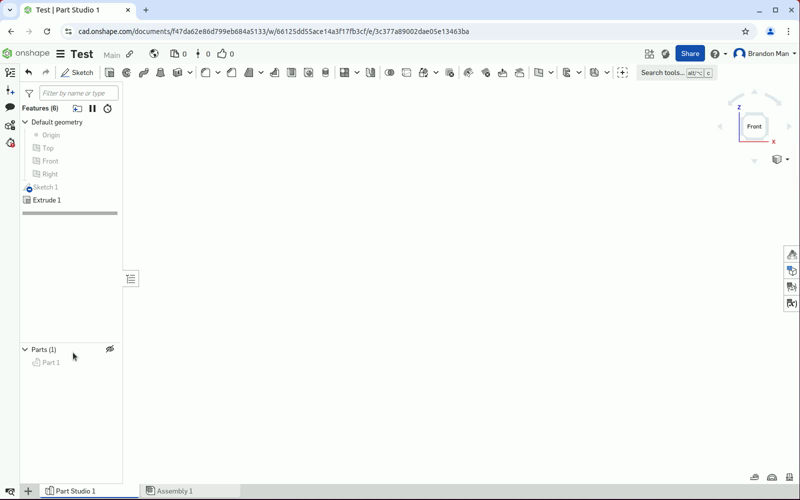
key_up(shift)
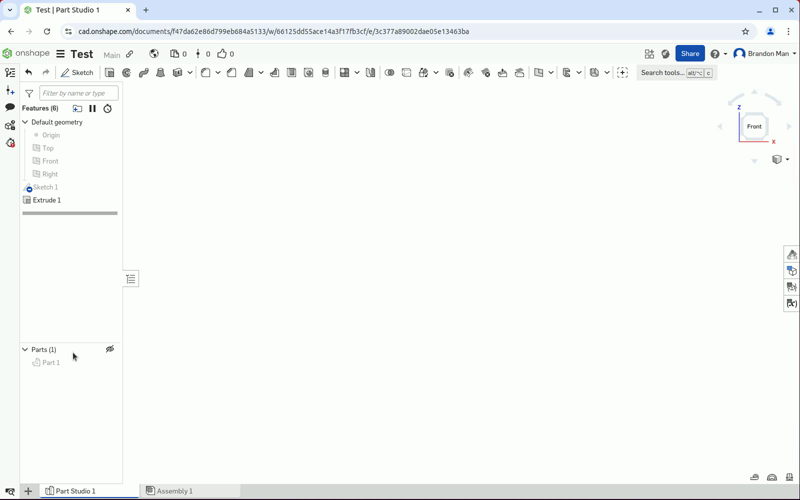
key(space)
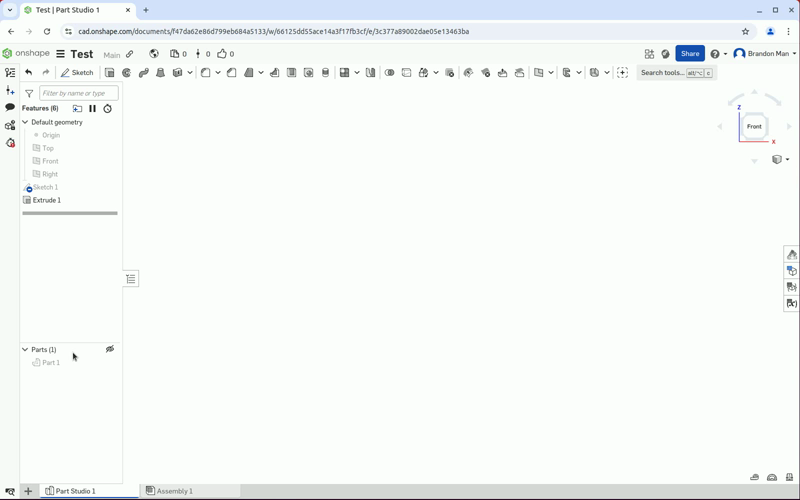
key_down(shift)
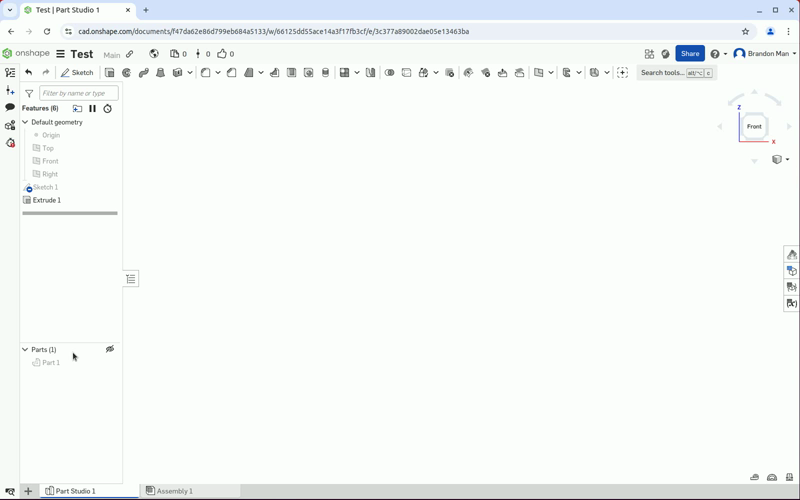
key(left)
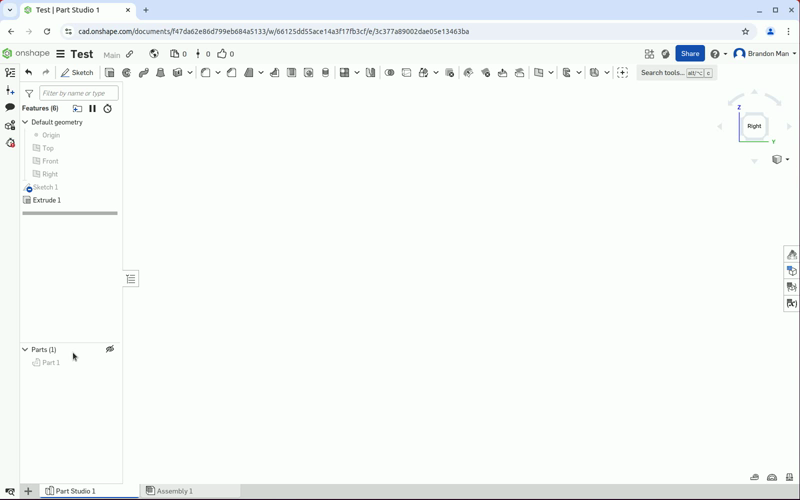
key_up(shift)
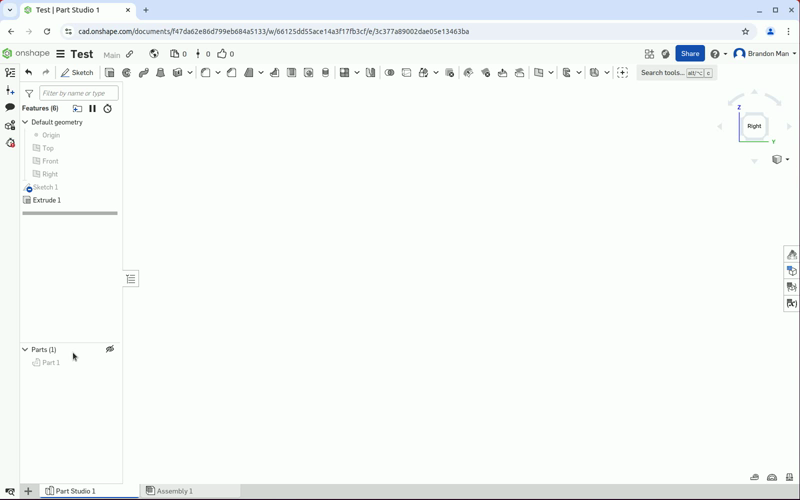
mouse_move(73, 352)
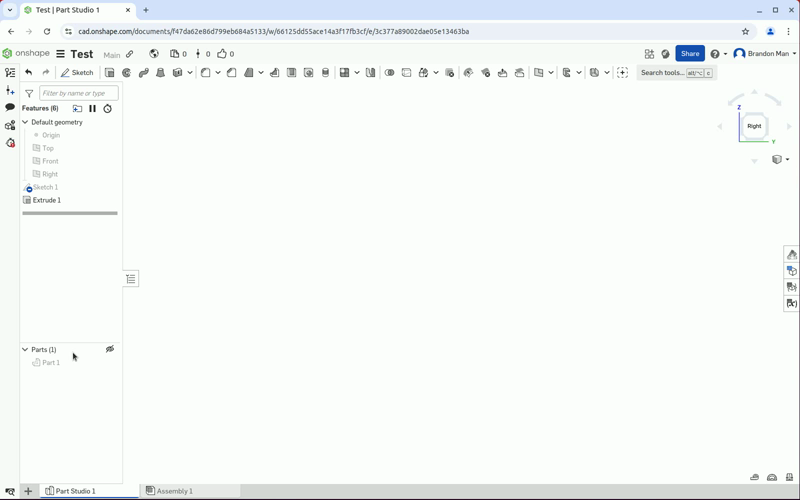
key(shift+y)
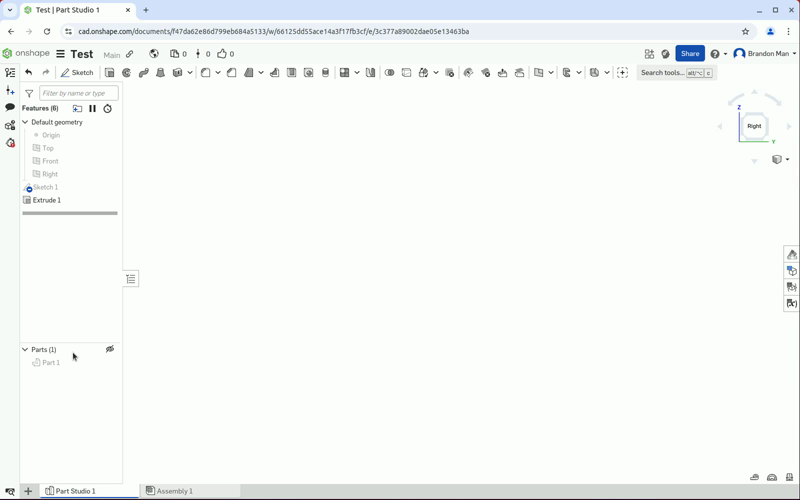
key(shift+s)
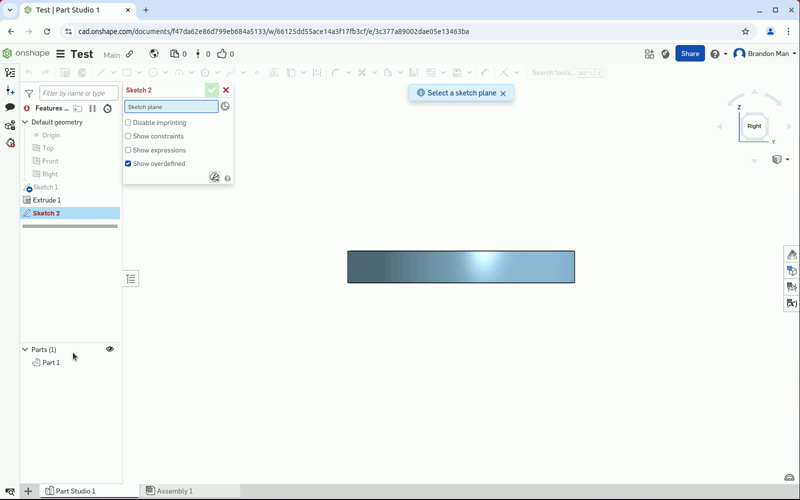
mouse_move(73, 176)
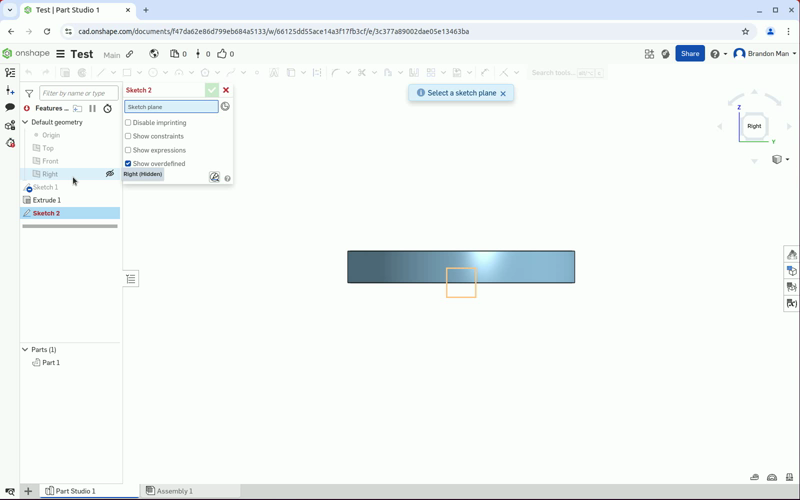
click(73, 176)
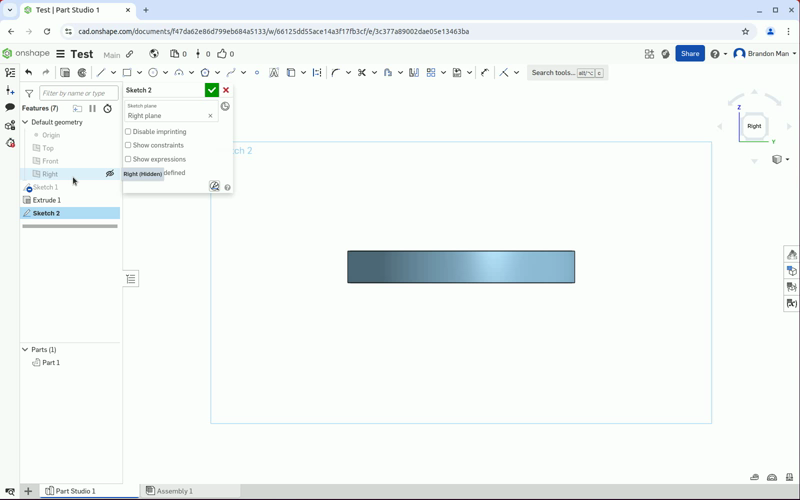
mouse_move(73, 352)
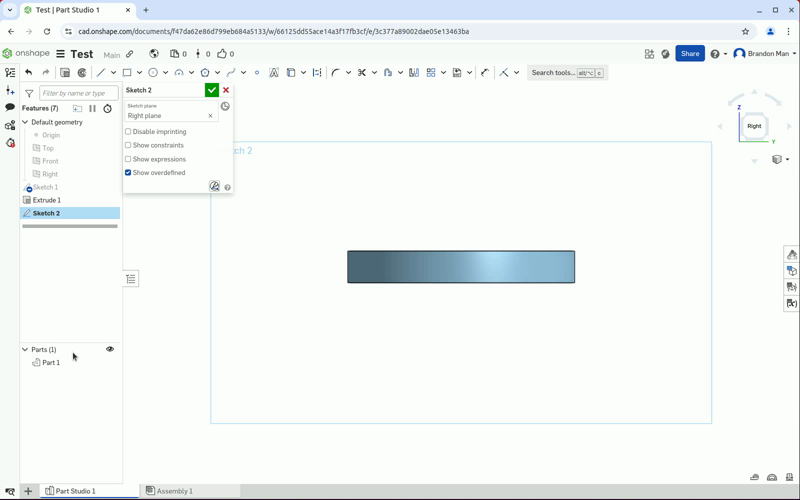
key(y)
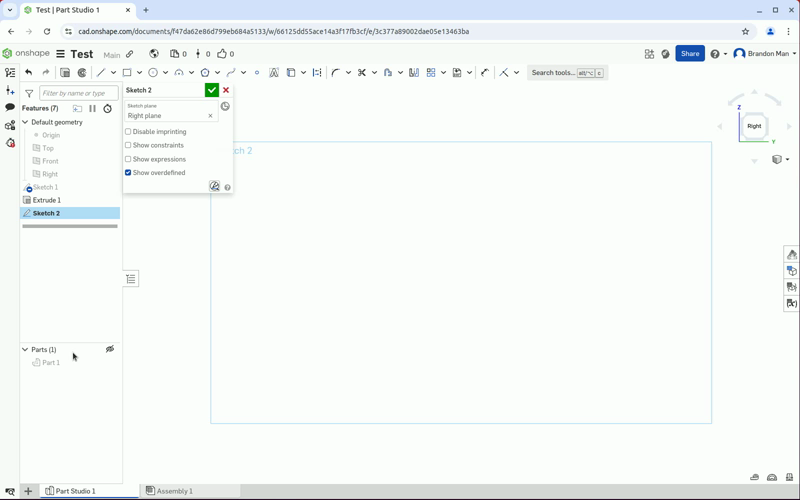
key(c)
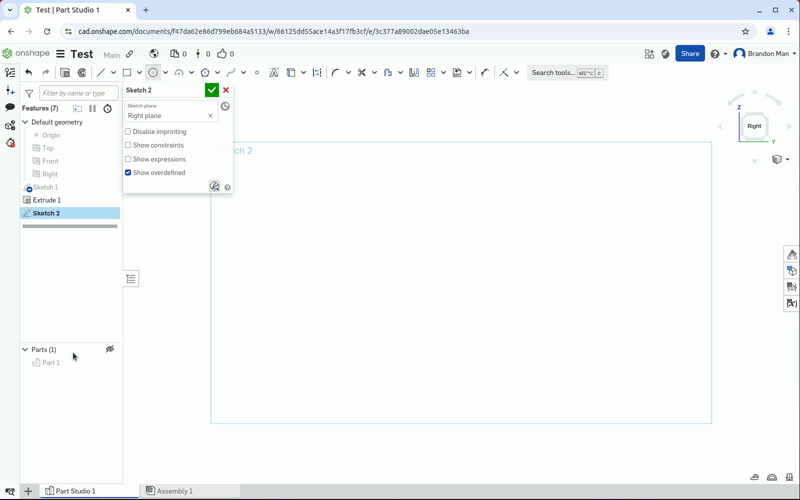
key_down(shift)
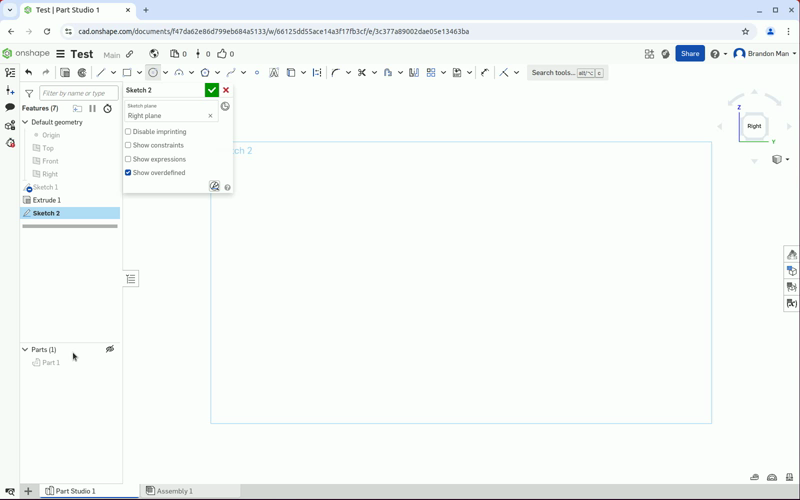
mouse_move(461, 267)
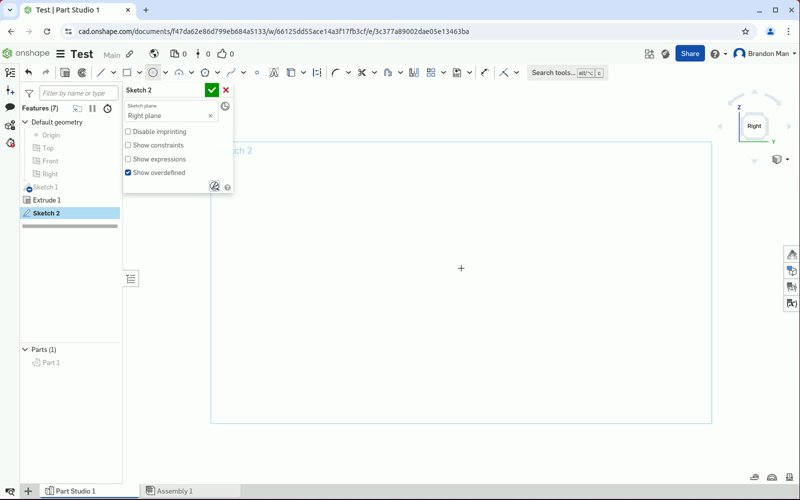
click(461, 267)
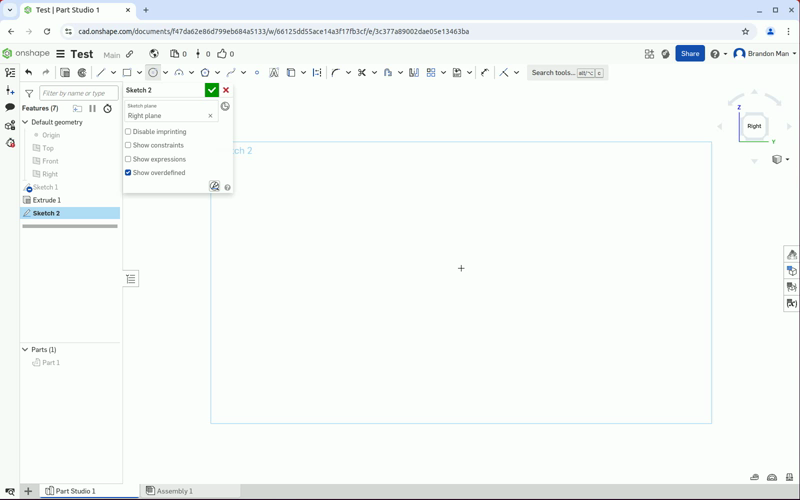
key_up(shift)
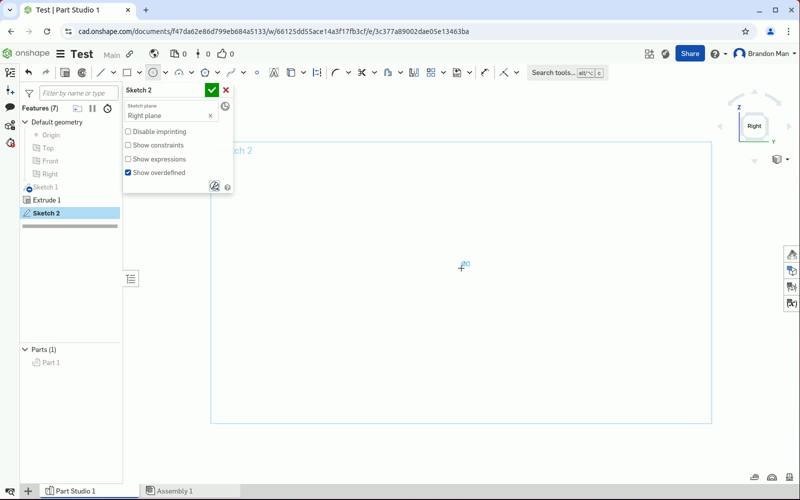
mouse_move(464, 267)
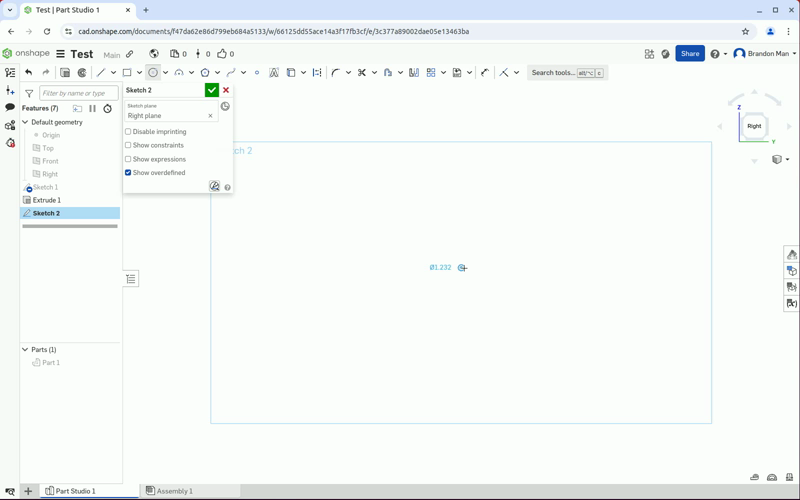
click(464, 267)
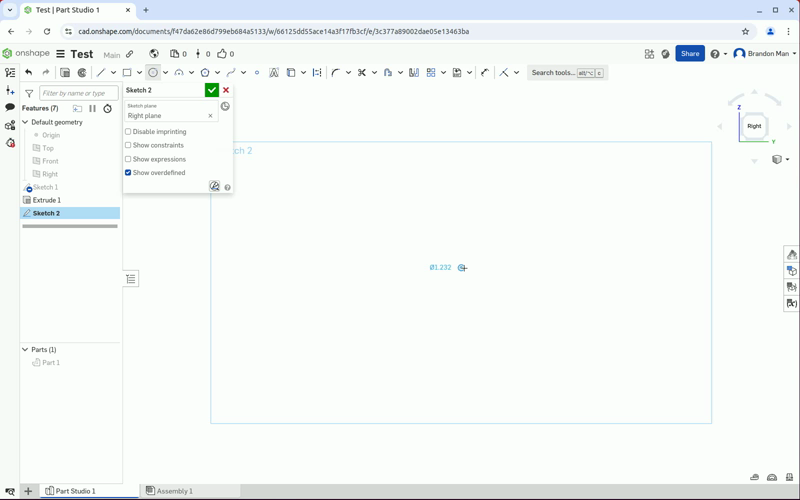
key(esc)
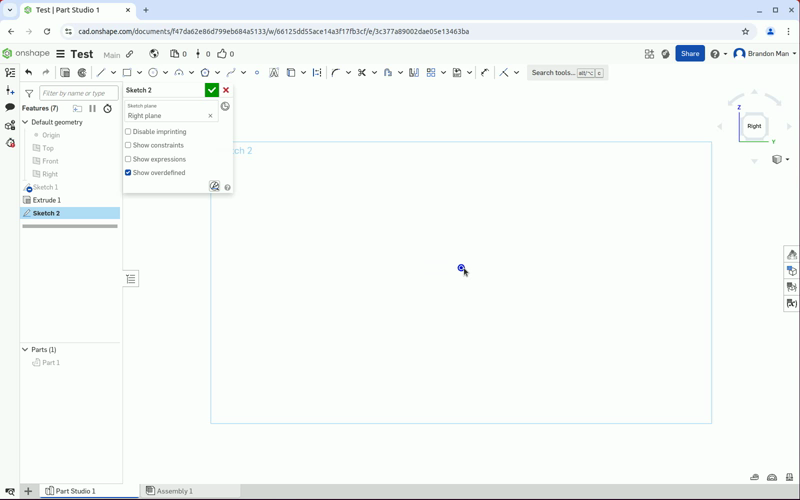
mouse_move(461, 269)
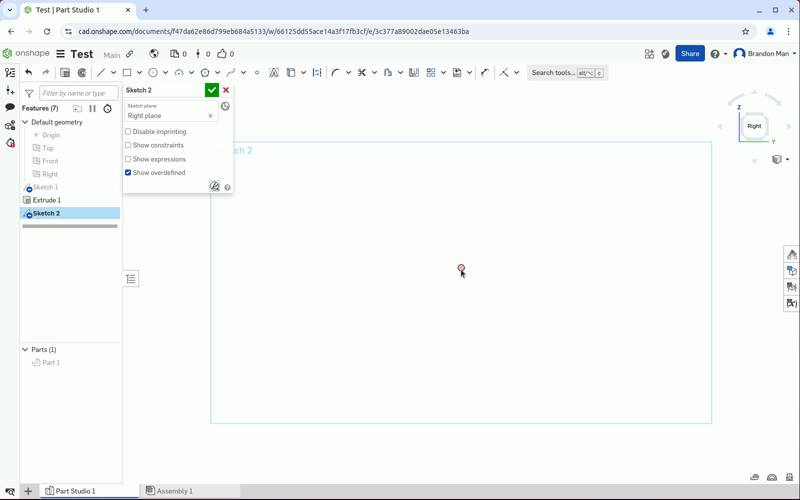
scroll(6)
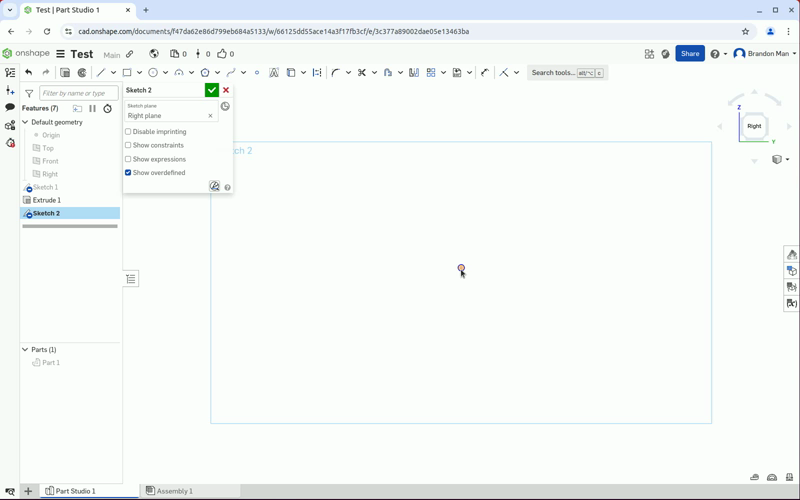
scroll(6)
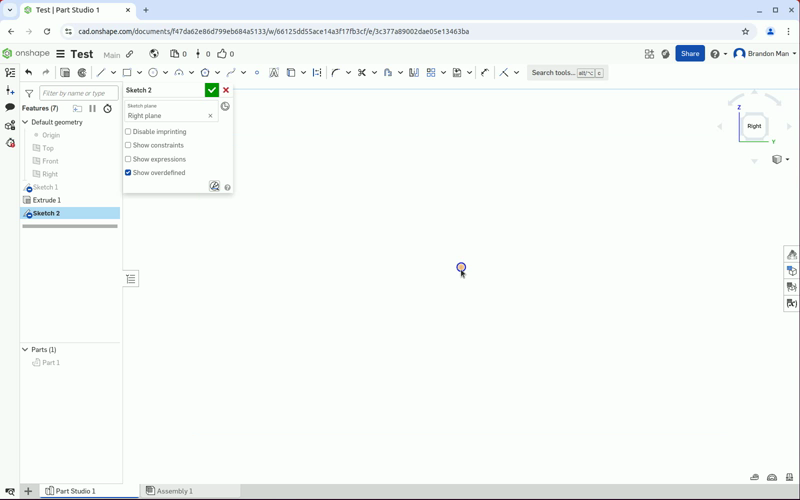
scroll(6)
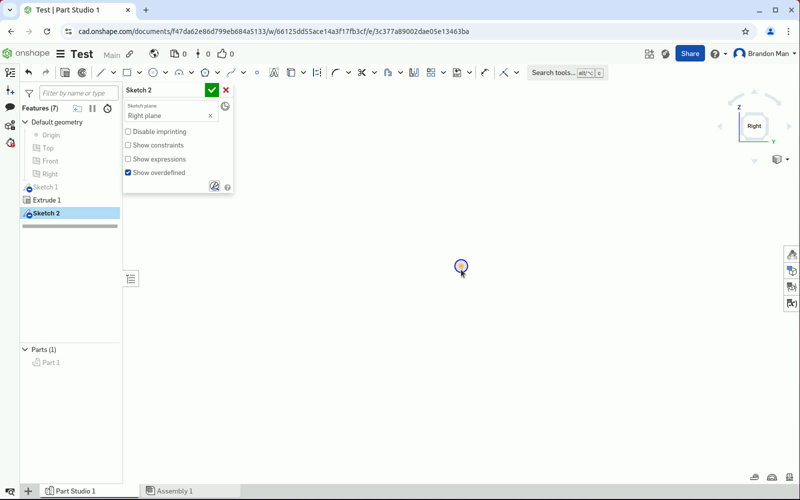
scroll(6)
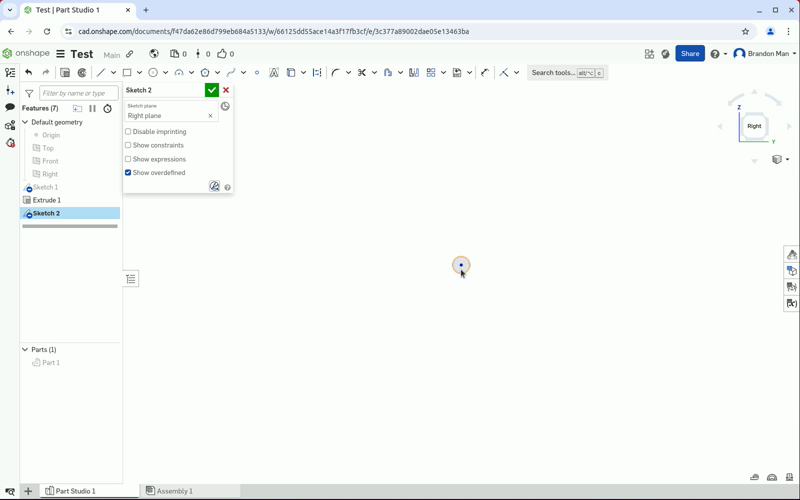
scroll(6)
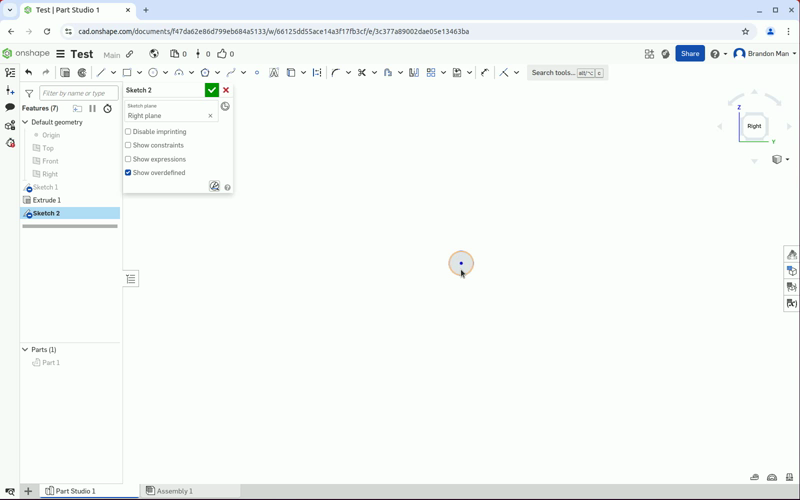
scroll(6)
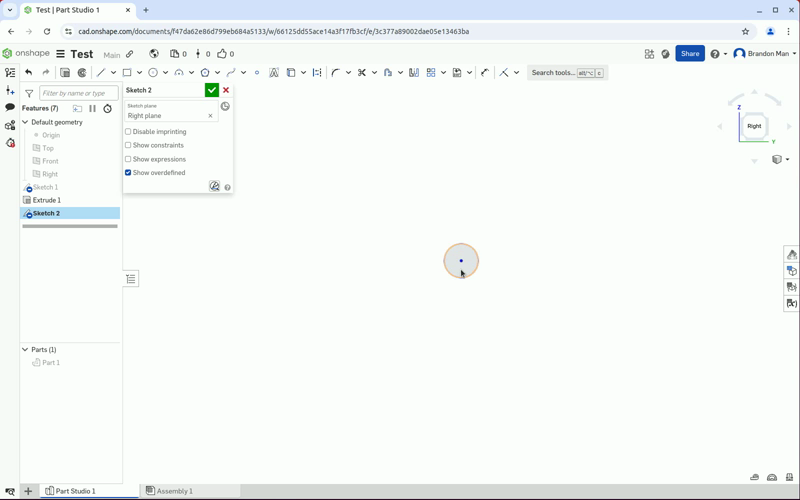
scroll(6)
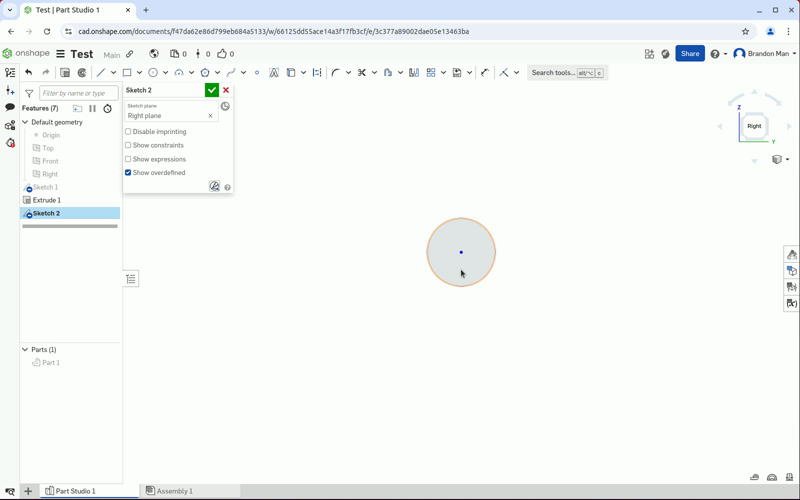
click(461, 269)
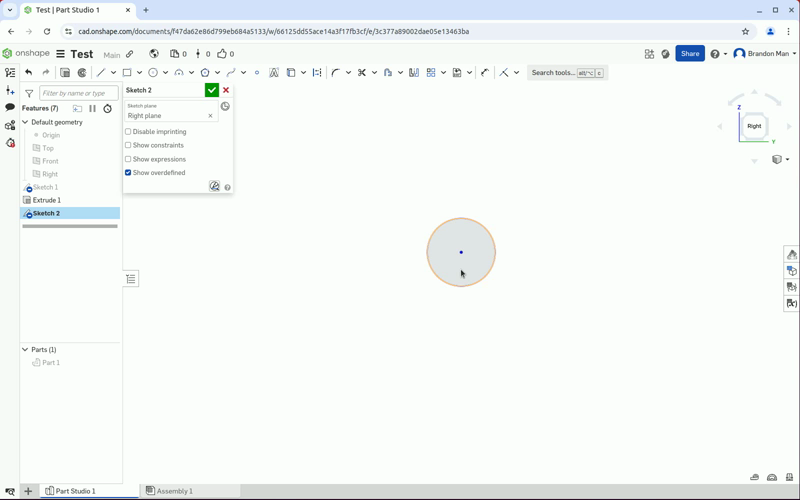
scroll(-6)
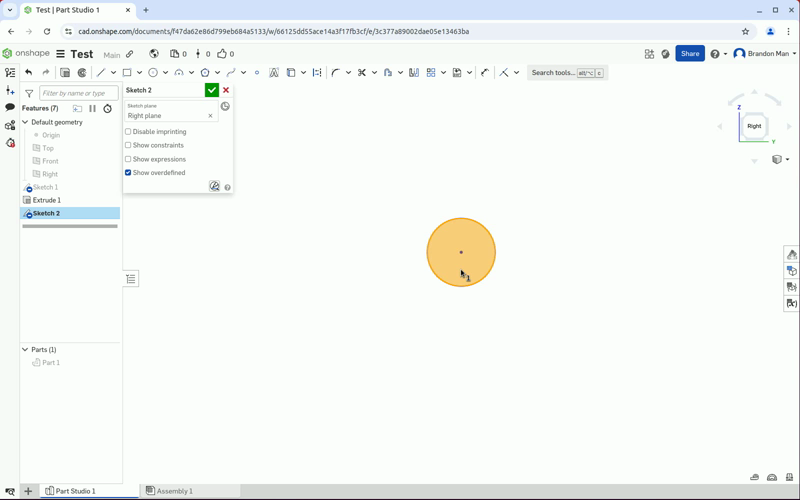
scroll(-6)
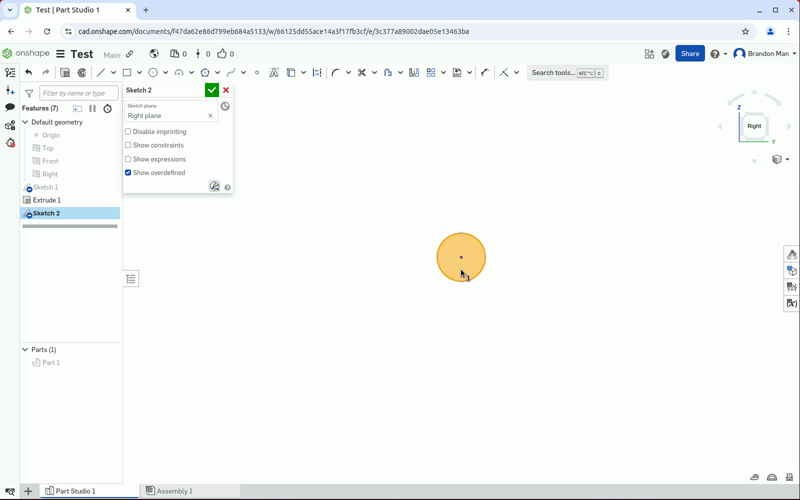
scroll(-6)
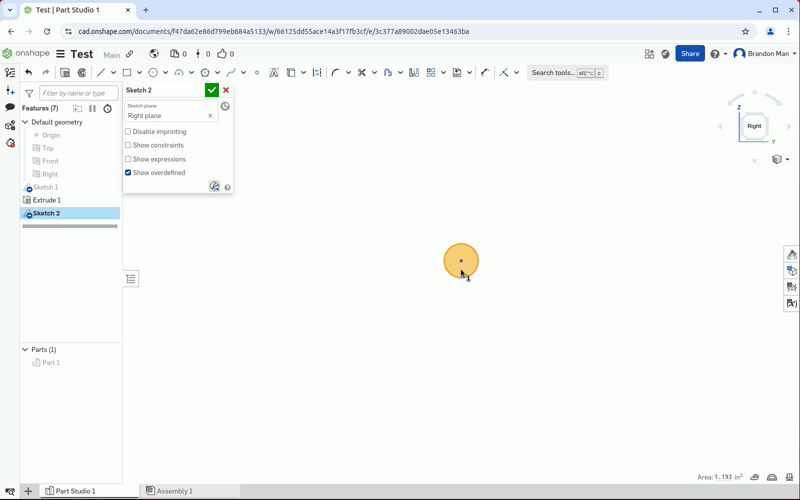
scroll(-6)
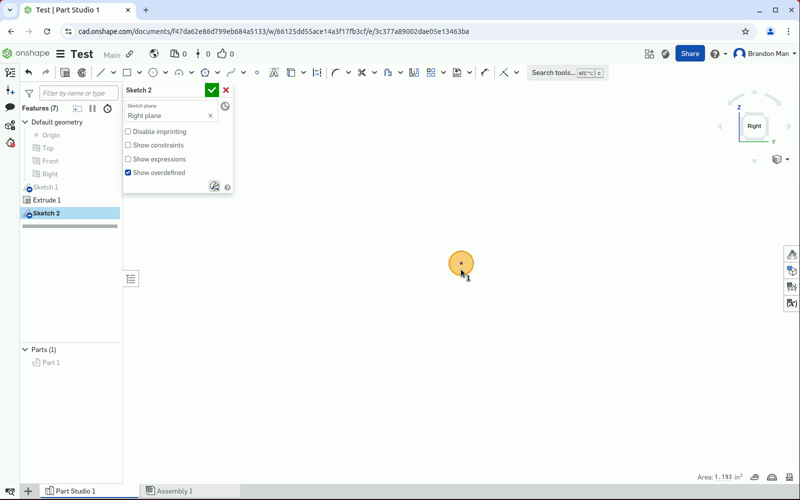
scroll(-6)
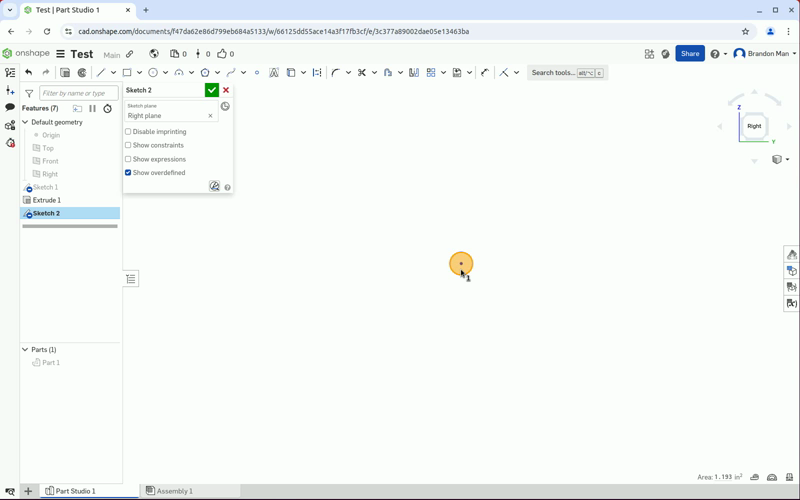
scroll(-6)
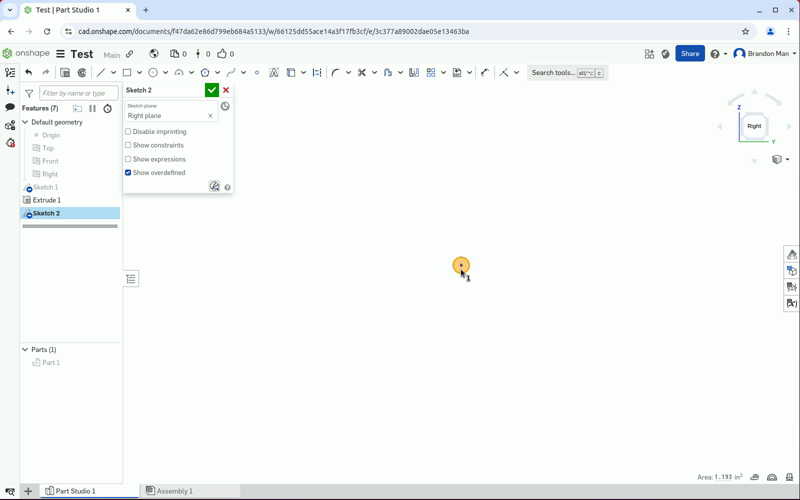
scroll(-6)
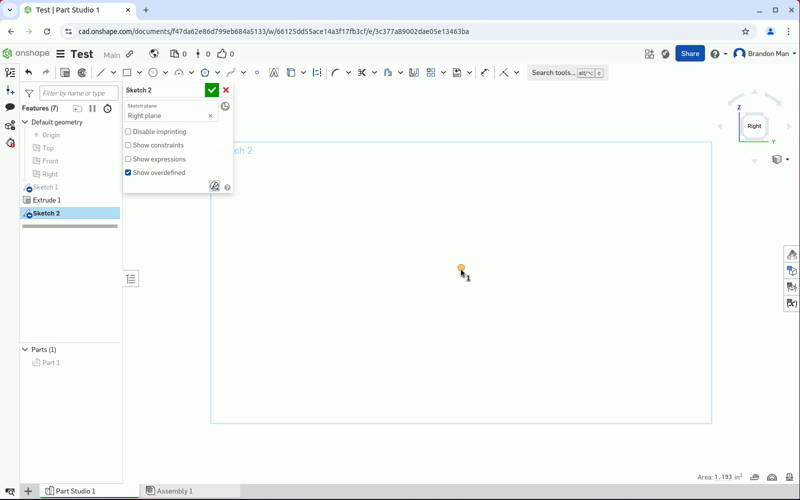
mouse_move(73, 352)
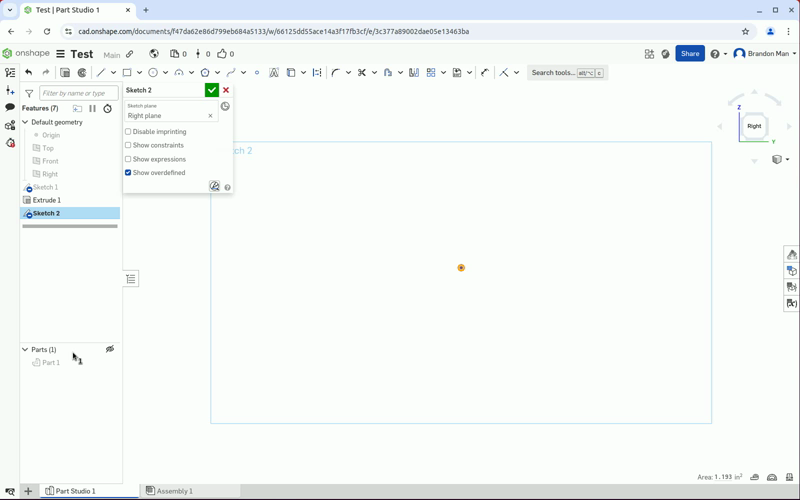
key(shift+y)
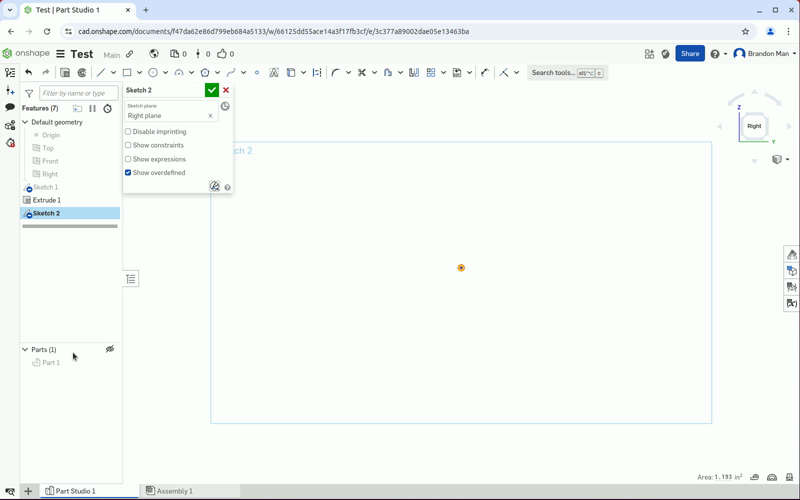
key(shift+e)
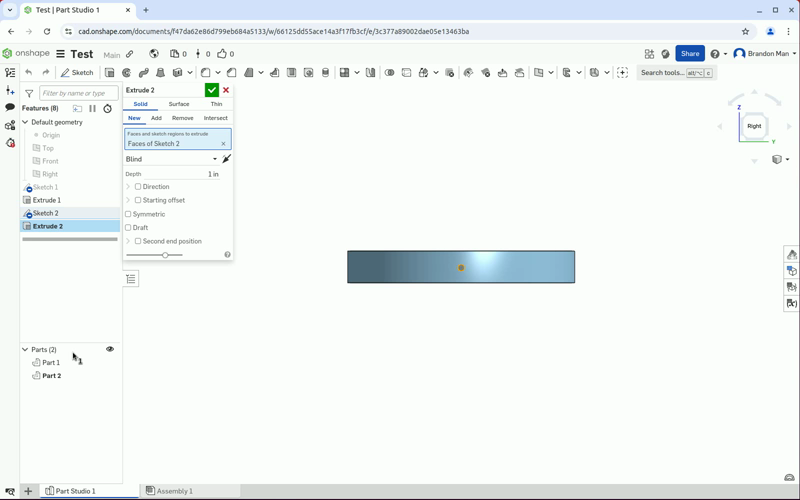
mouse_move(143, 106)
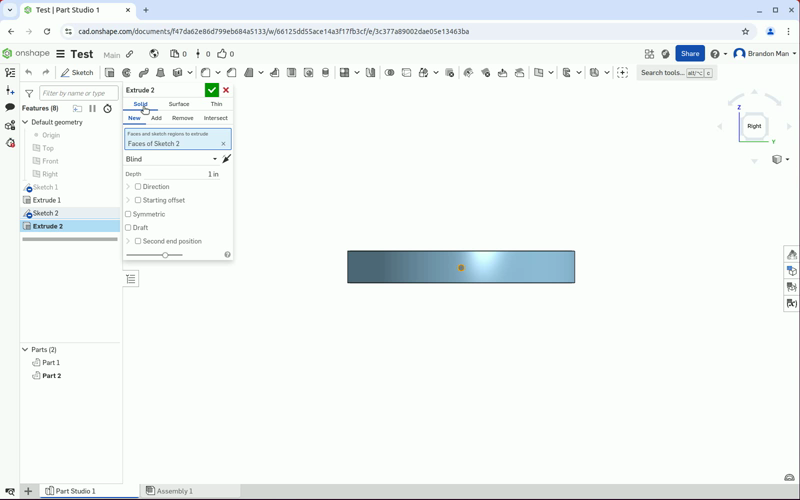
click(143, 106)
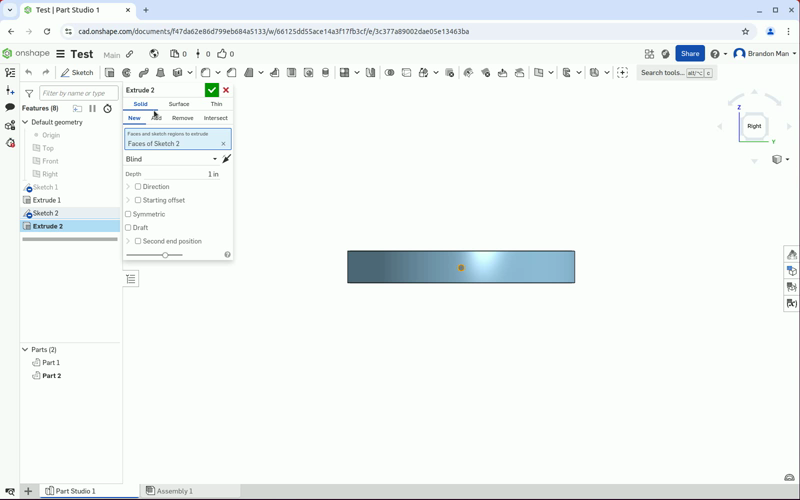
mouse_move(186, 120)
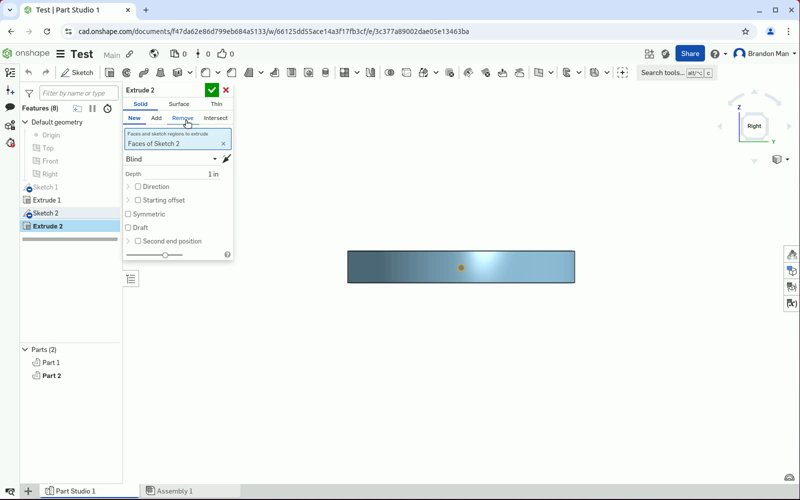
click(186, 120)
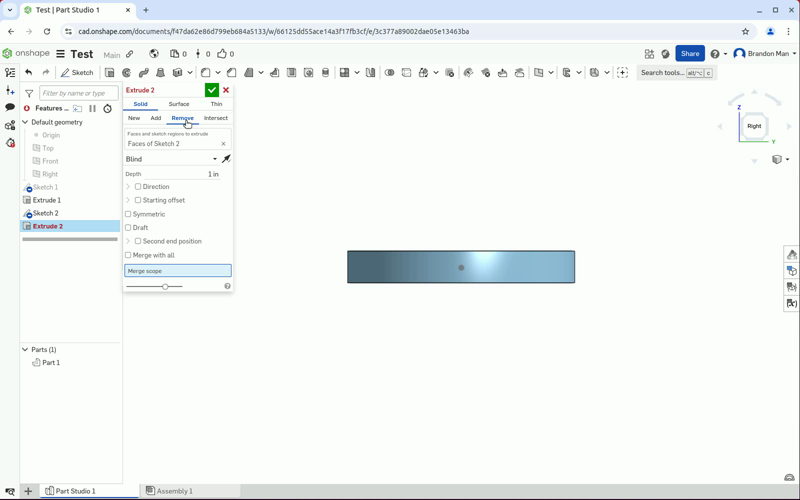
key(tab, 4)
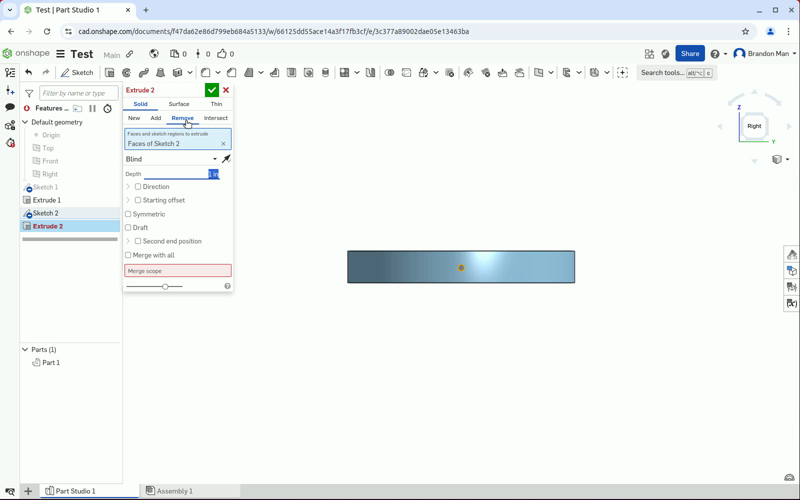
text(-27.682)
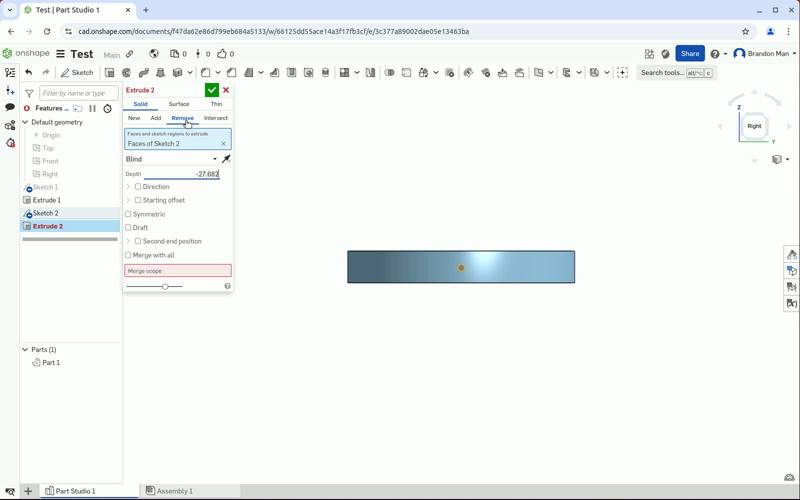
key(tab, 6)
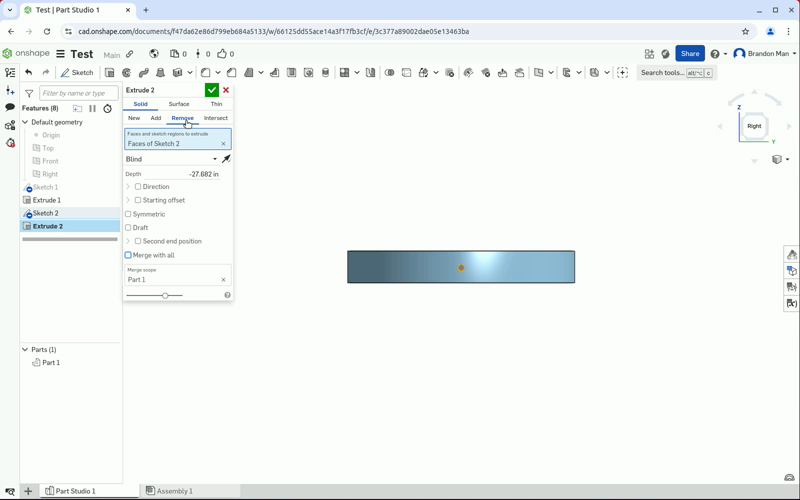
key(space)
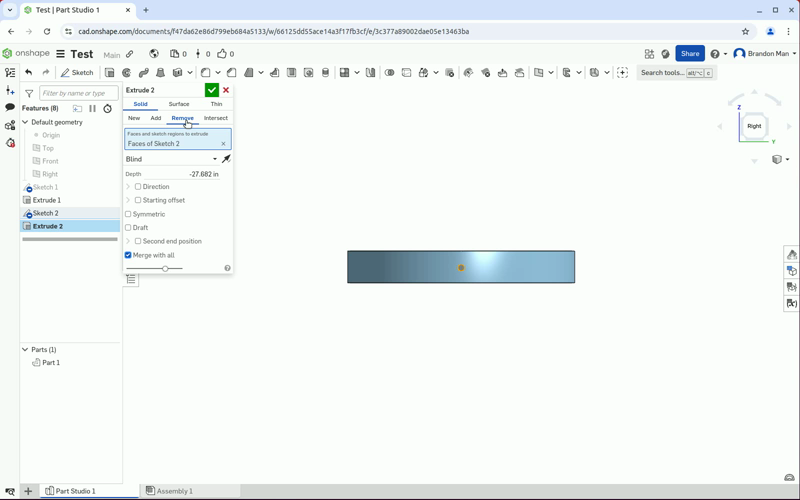
key(enter)
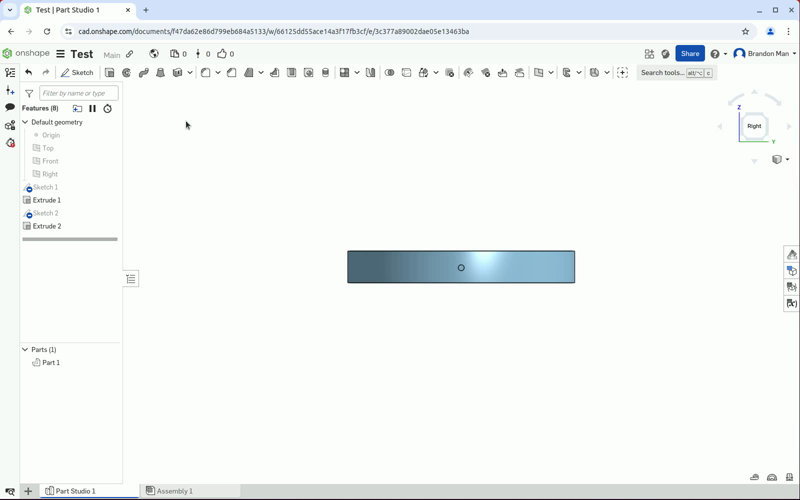
key(shift+h)
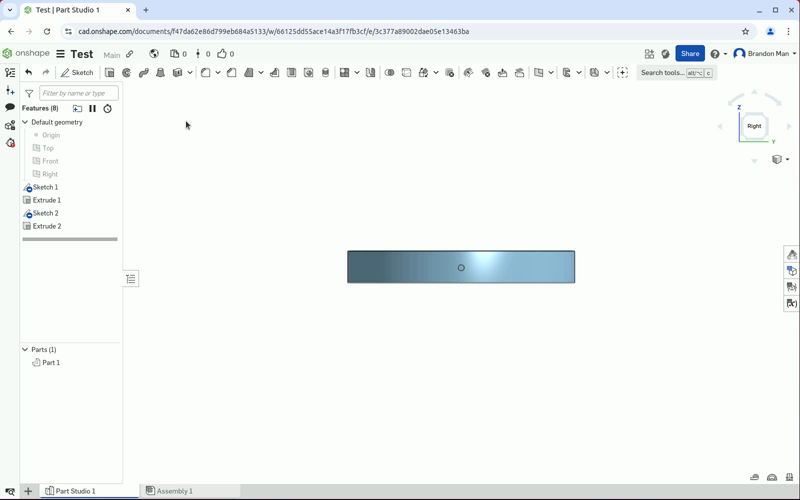
key(shift+h)
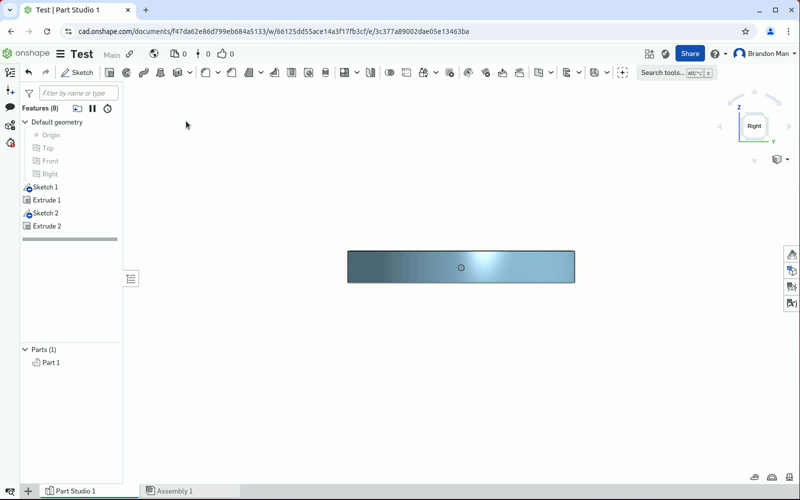
key(shift+7)
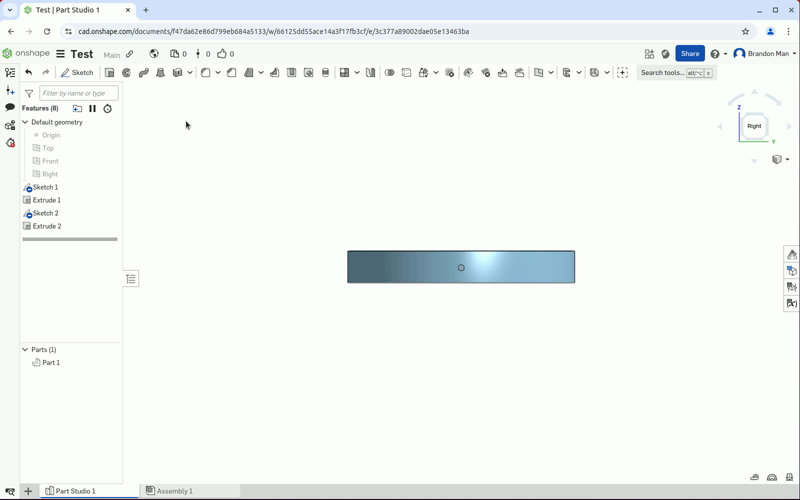
key(right, 2)
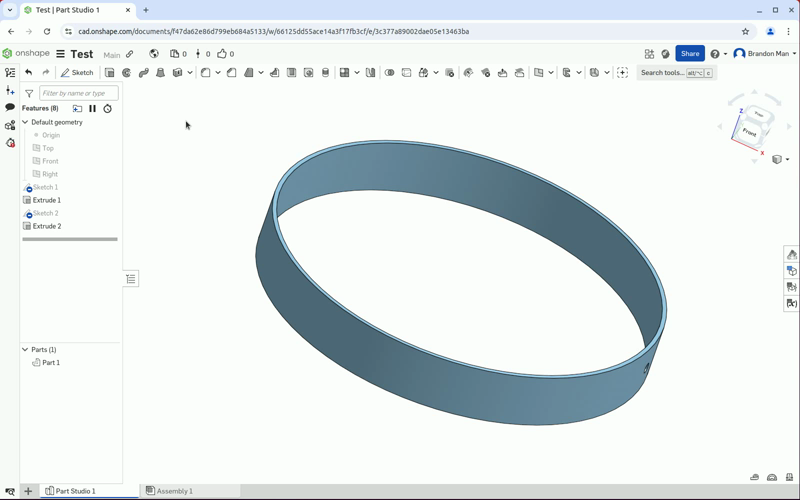
key(down, 2)
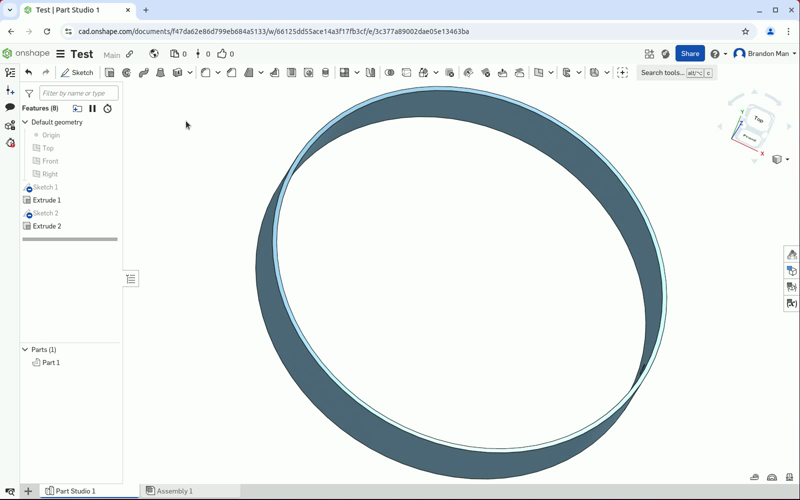
key(up, 2)
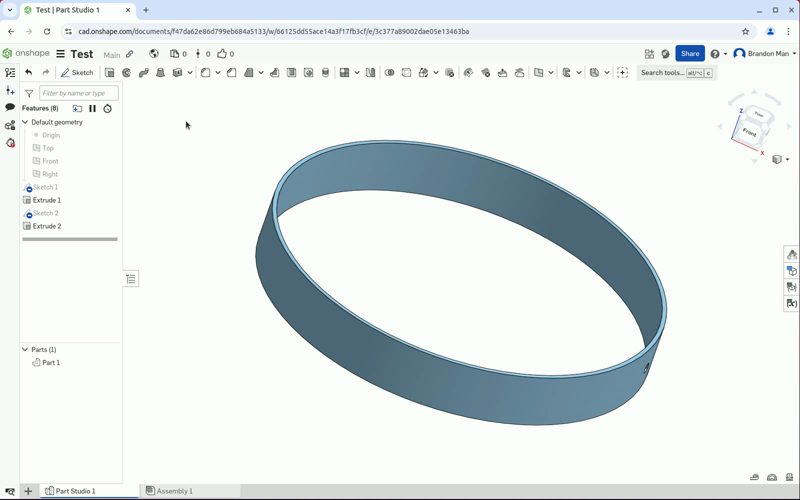
key(left, 2)
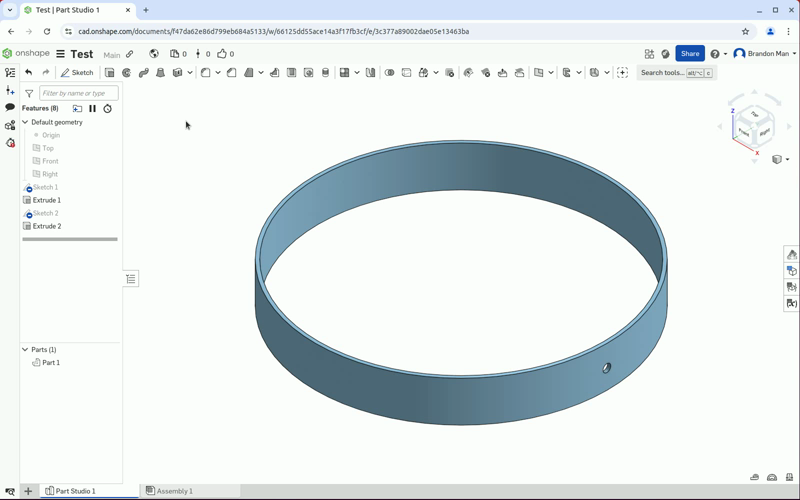
mouse_move(73, 189)
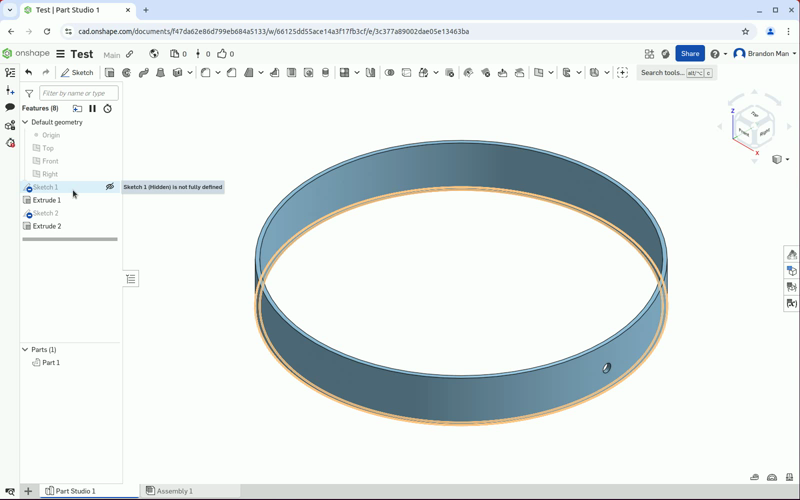
click(73, 189)